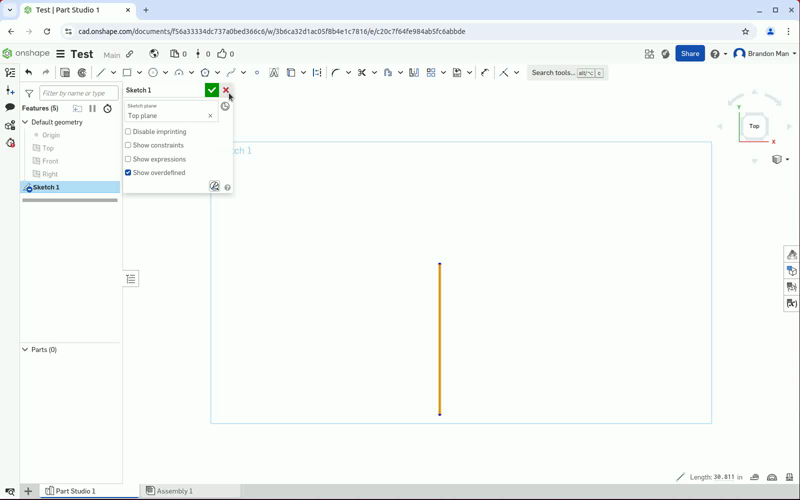
key(shift+h)
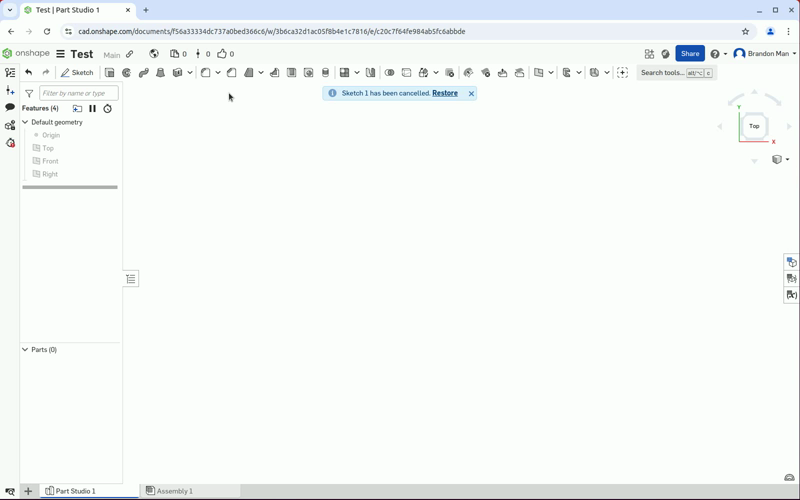
mouse_move(73, 352)
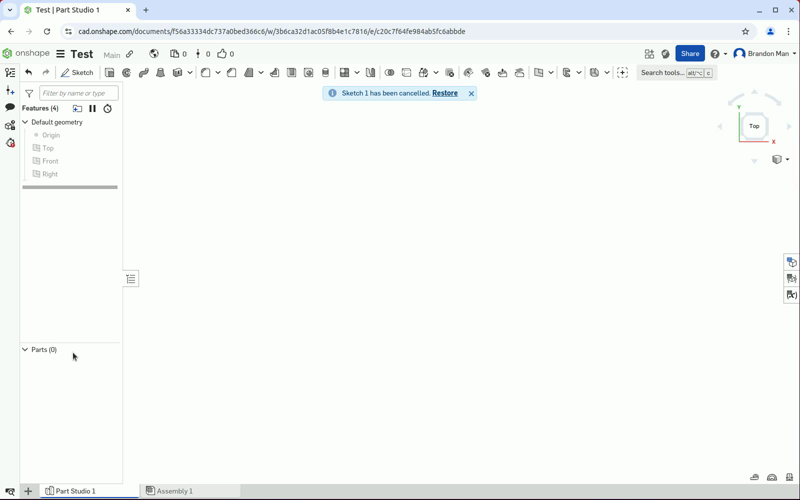
key(y)
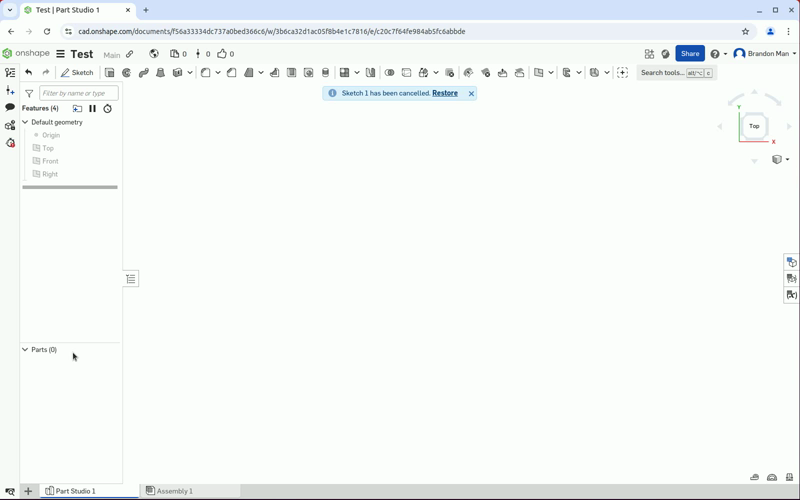
key(shift+p)
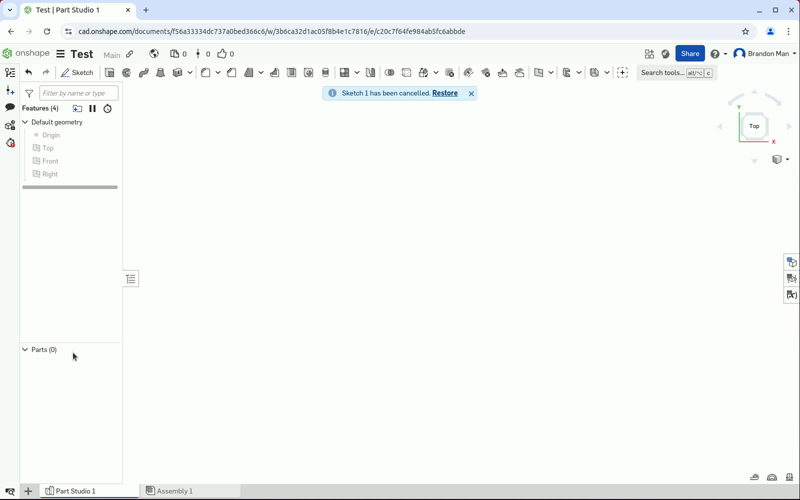
key(space)
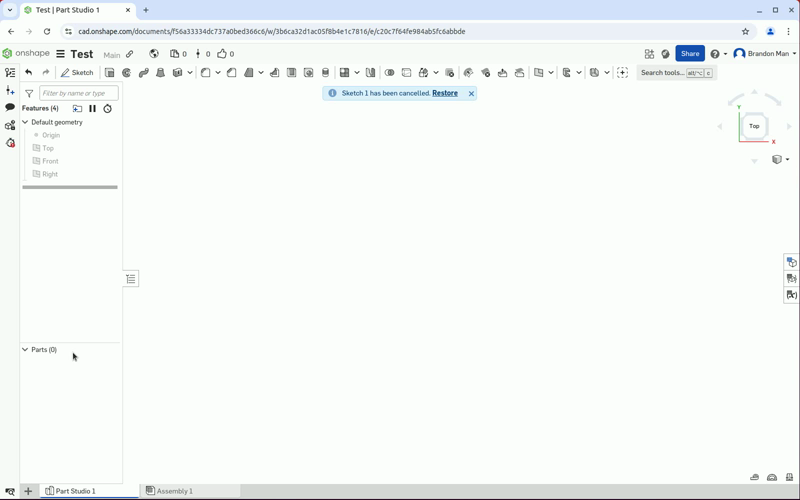
key_down(shift)
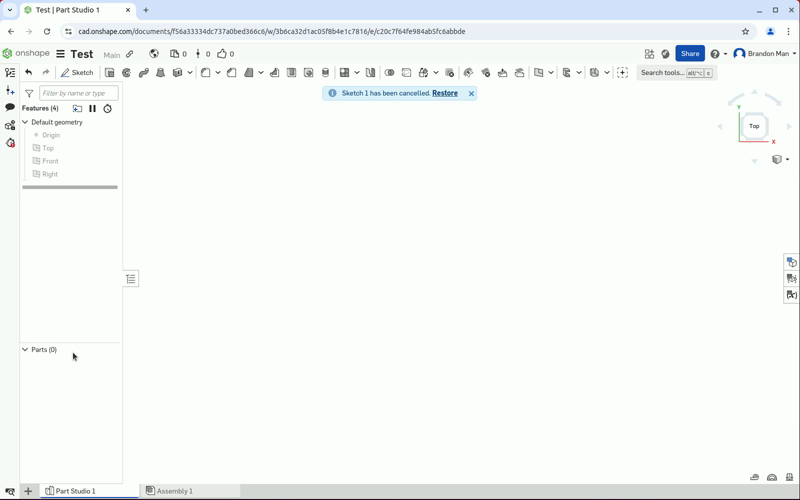
key(up)
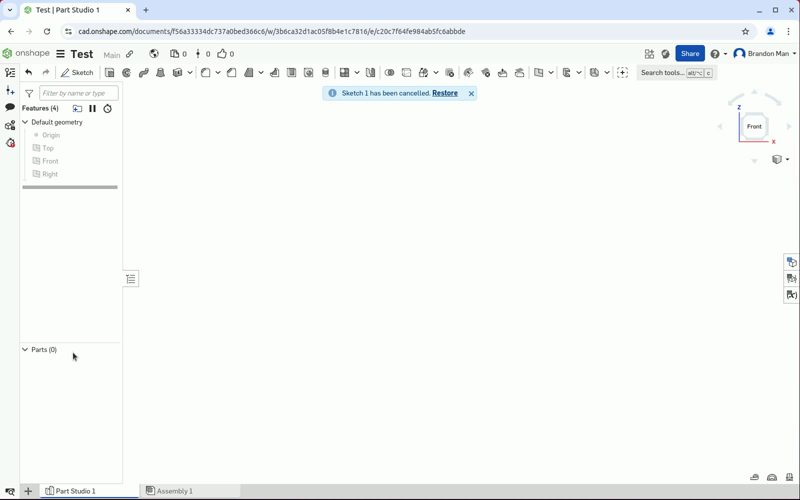
key_up(shift)
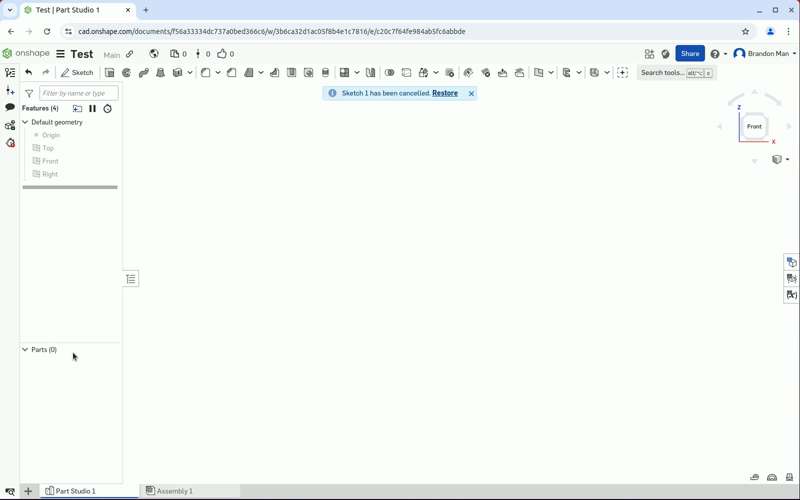
mouse_move(73, 352)
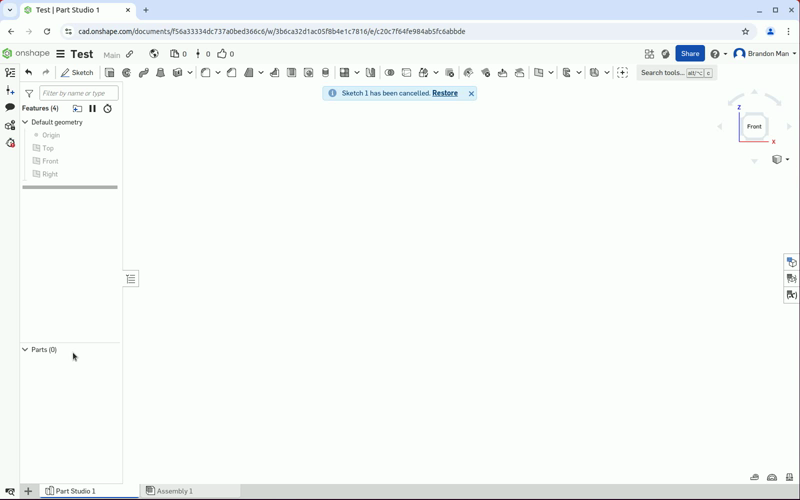
key(shift+y)
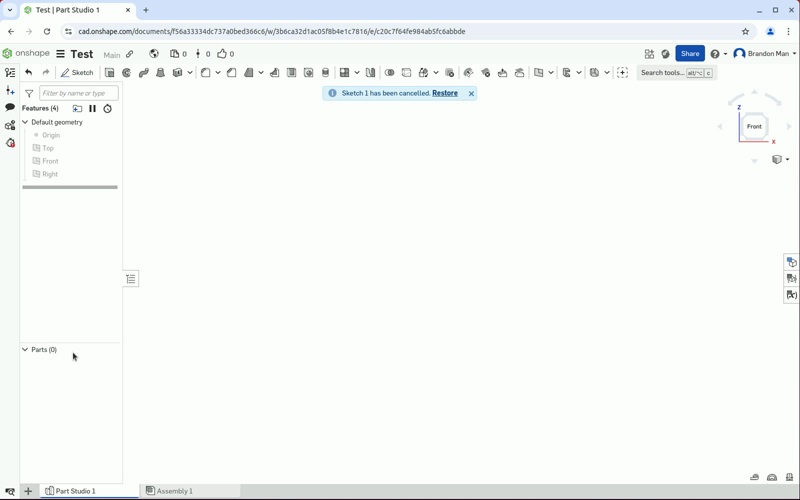
key(shift+s)
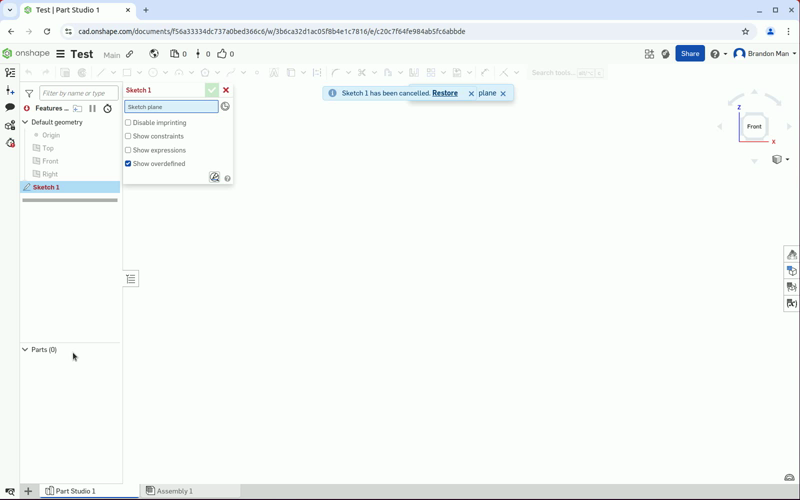
mouse_move(73, 163)
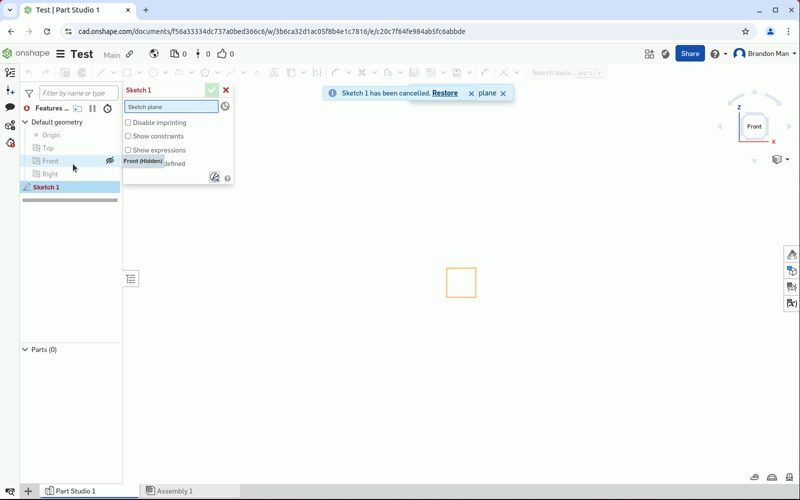
click(73, 163)
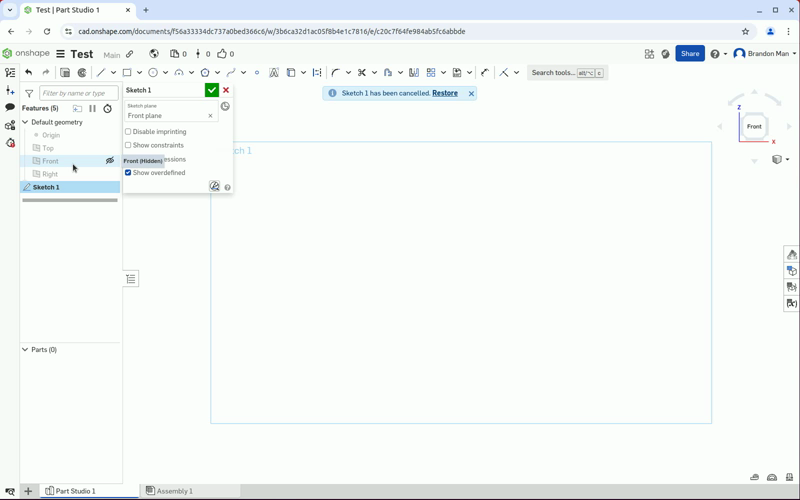
mouse_move(73, 352)
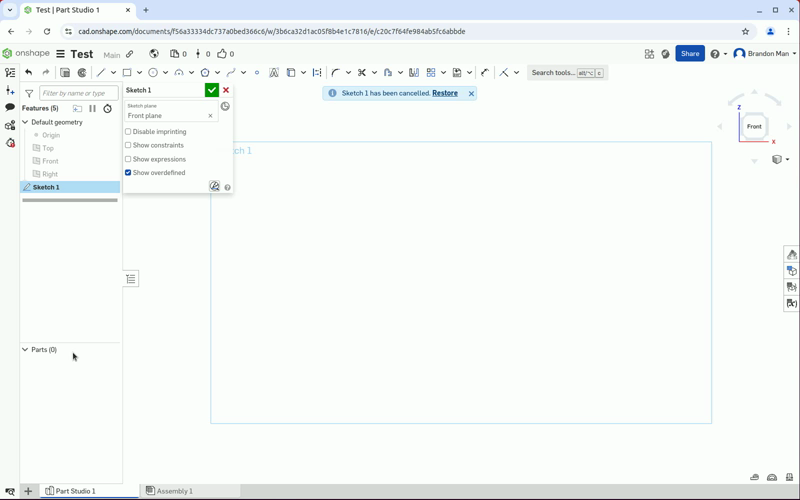
key(y)
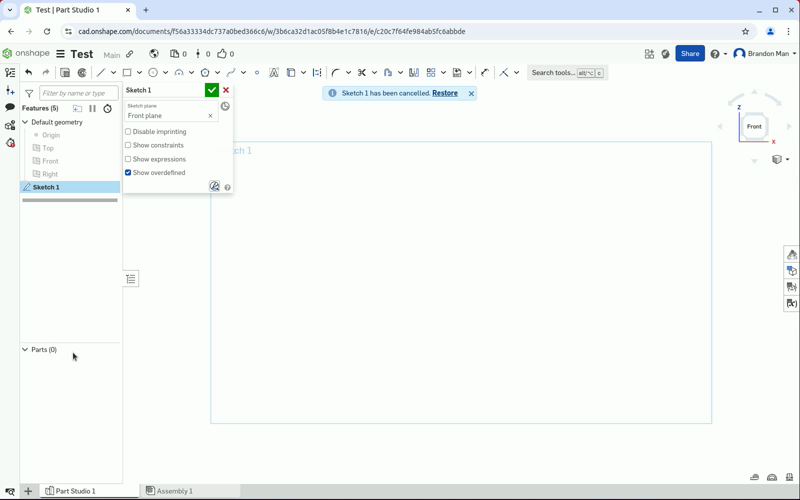
key(c)
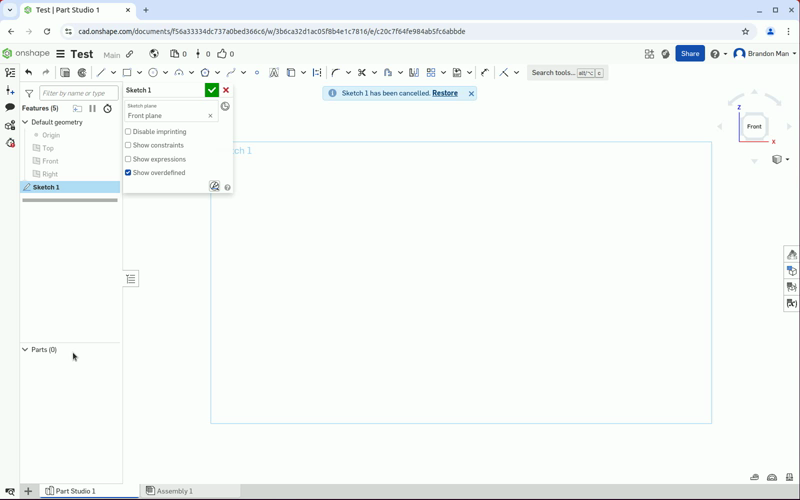
key_down(shift)
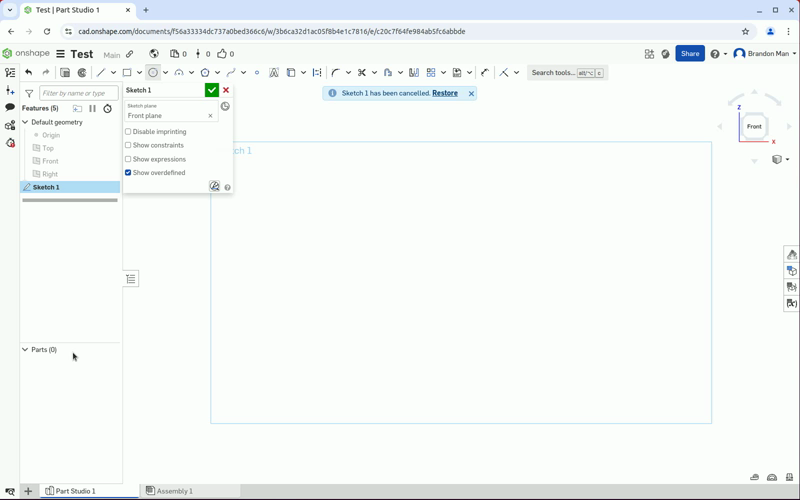
mouse_move(460, 282)
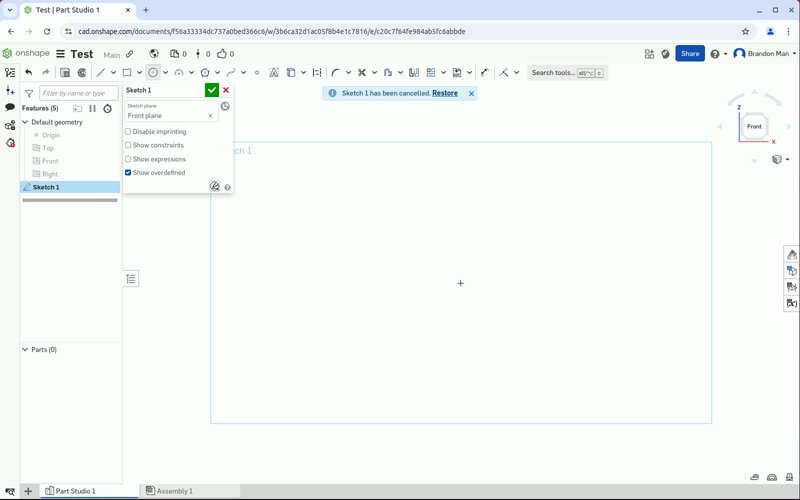
click(460, 282)
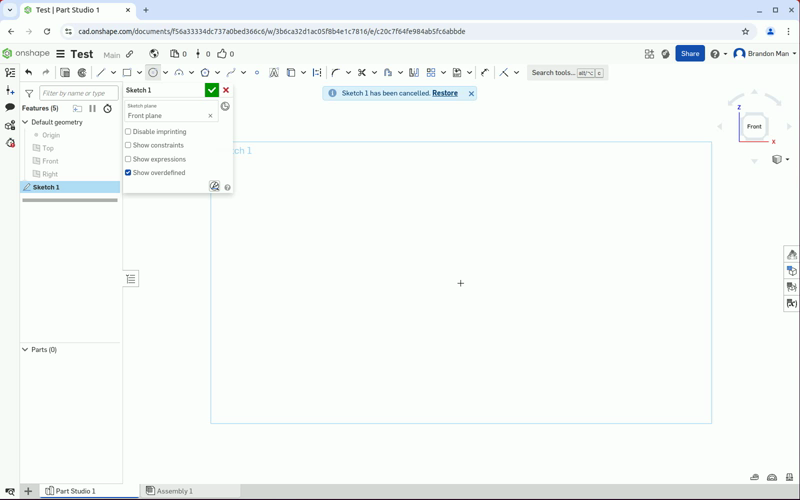
key_up(shift)
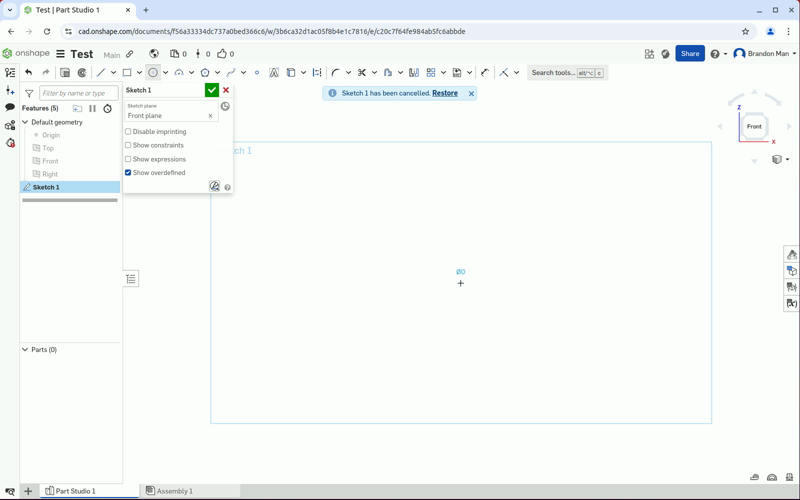
mouse_move(516, 282)
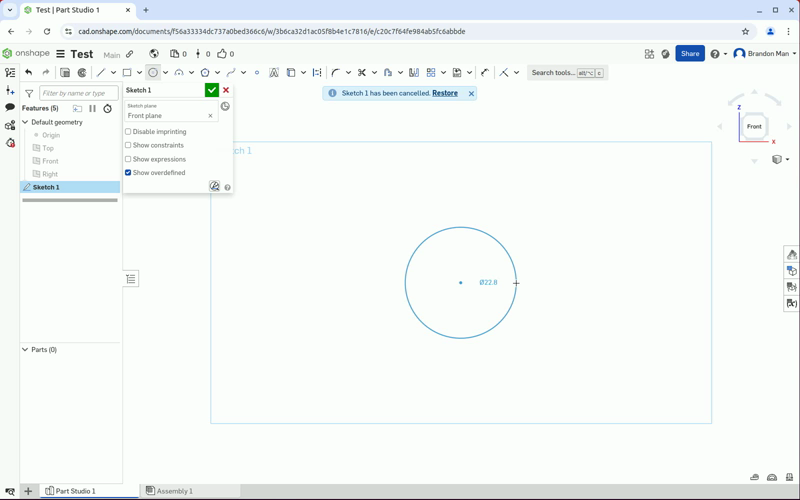
click(516, 282)
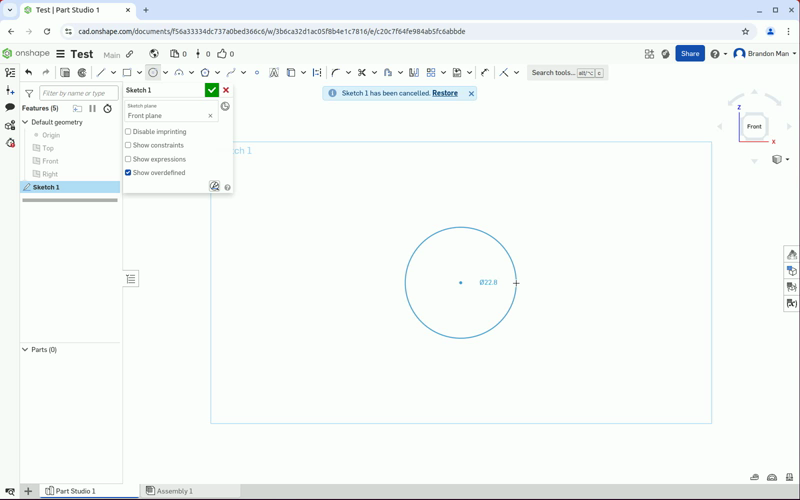
key(esc)
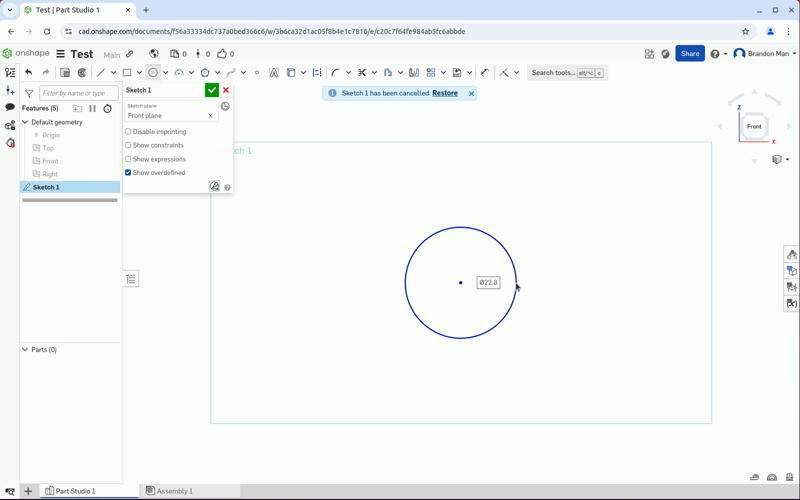
key(c)
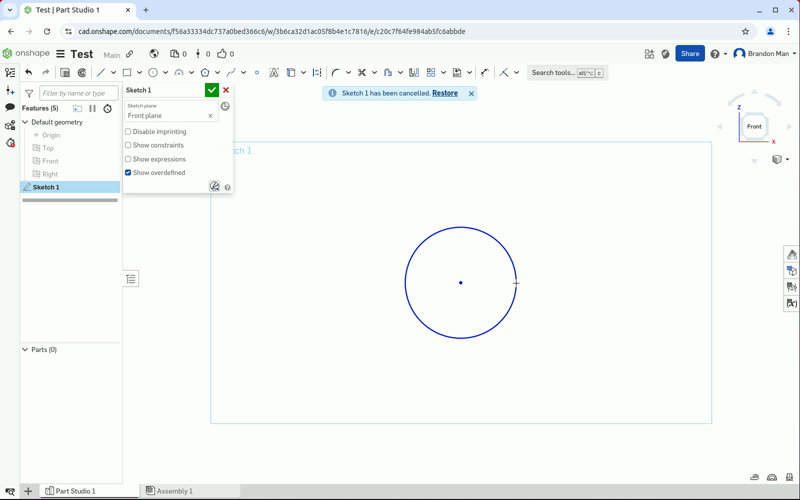
key_down(shift)
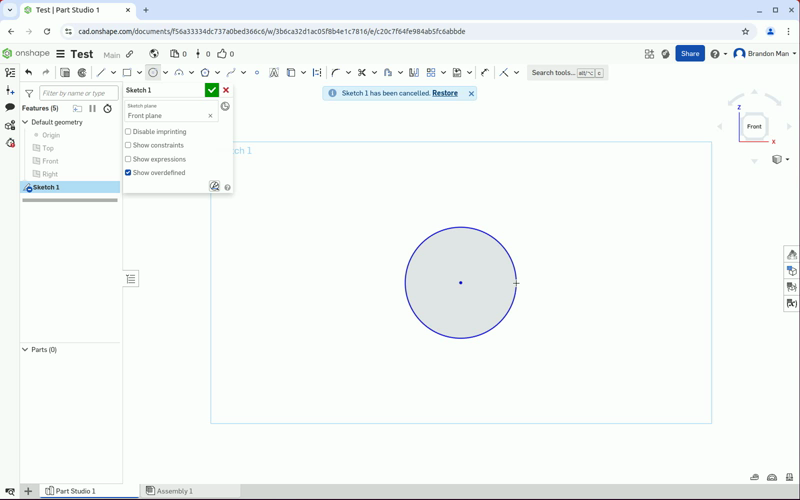
mouse_move(460, 282)
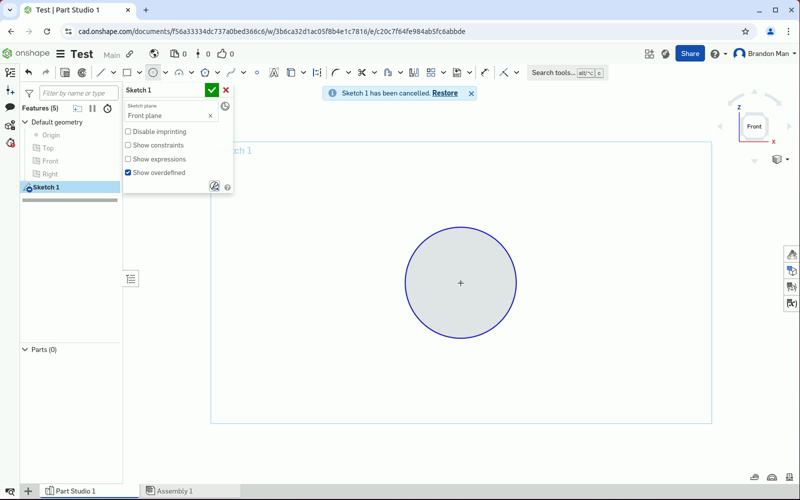
click(460, 282)
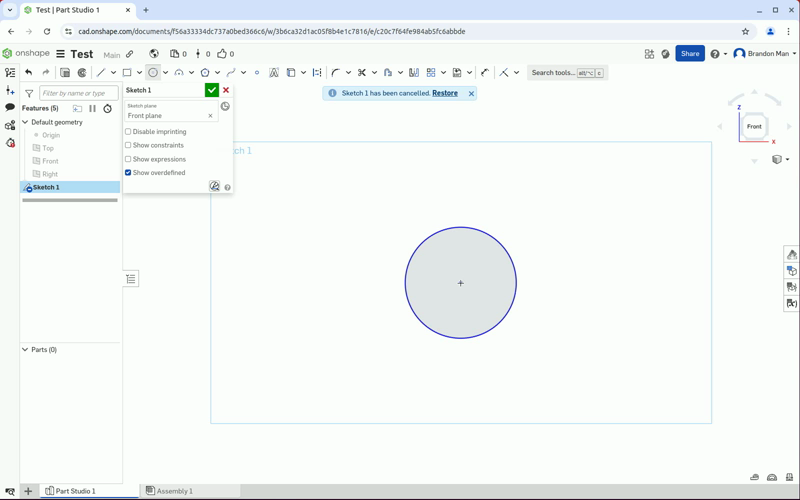
key_up(shift)
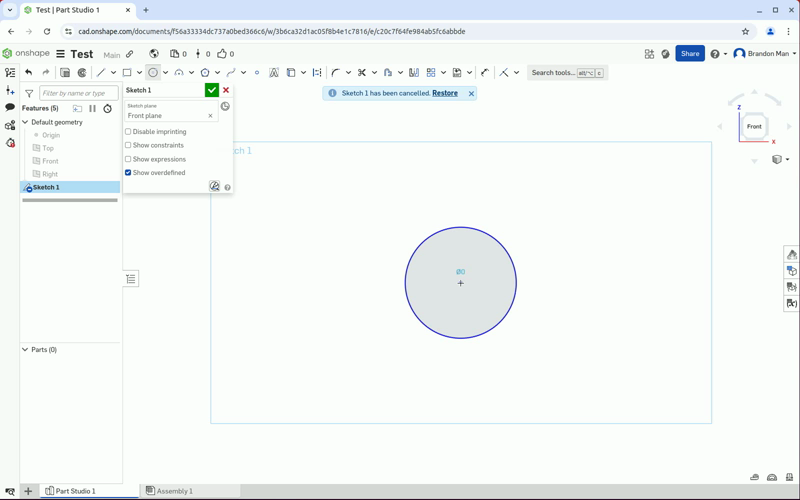
mouse_move(490, 282)
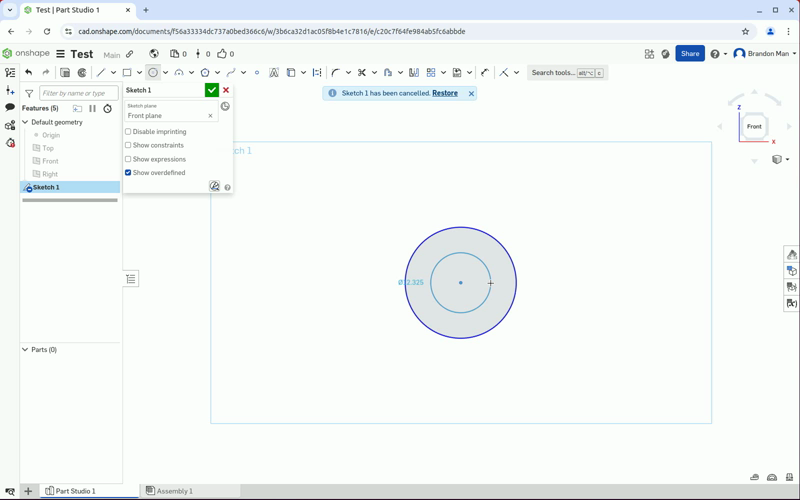
click(490, 282)
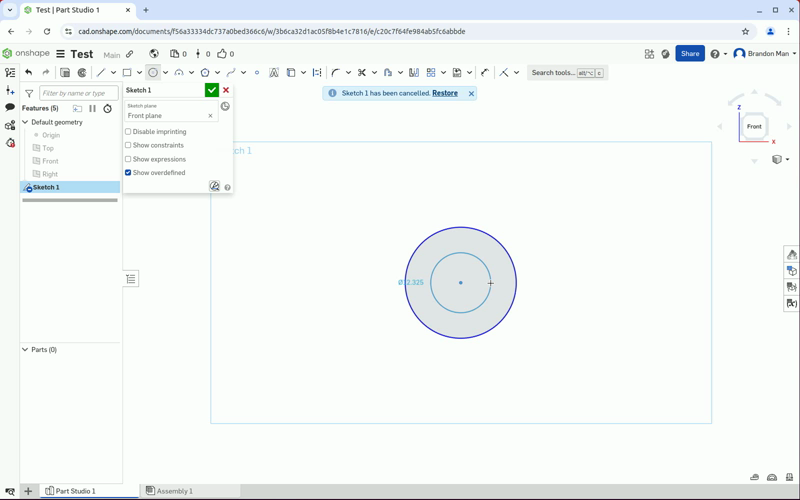
key(esc)
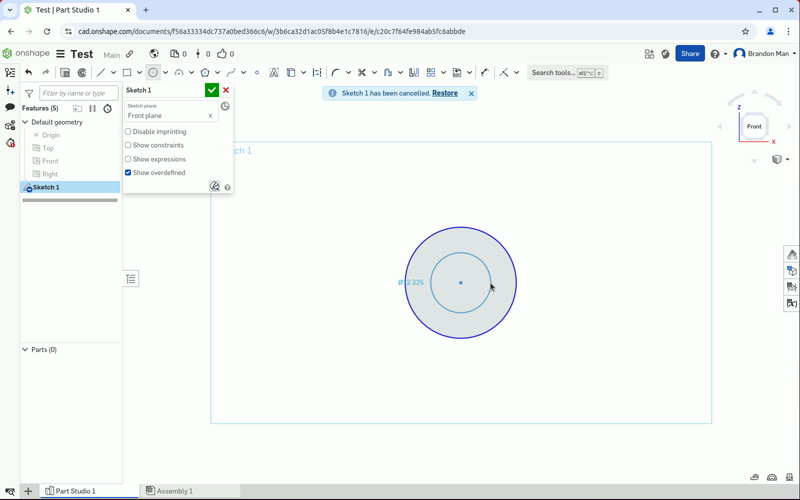
mouse_move(497, 276)
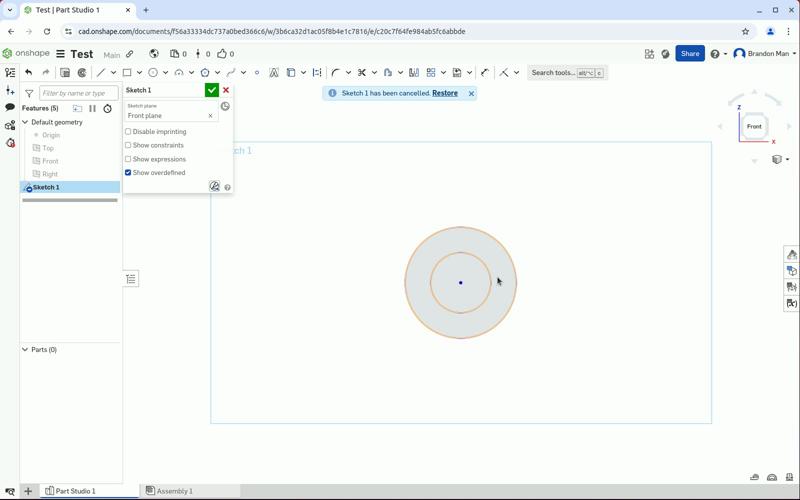
click(497, 276)
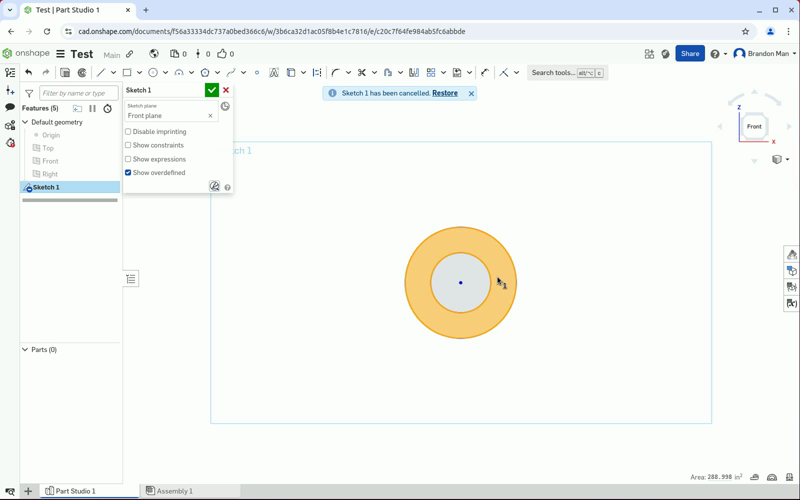
mouse_move(73, 352)
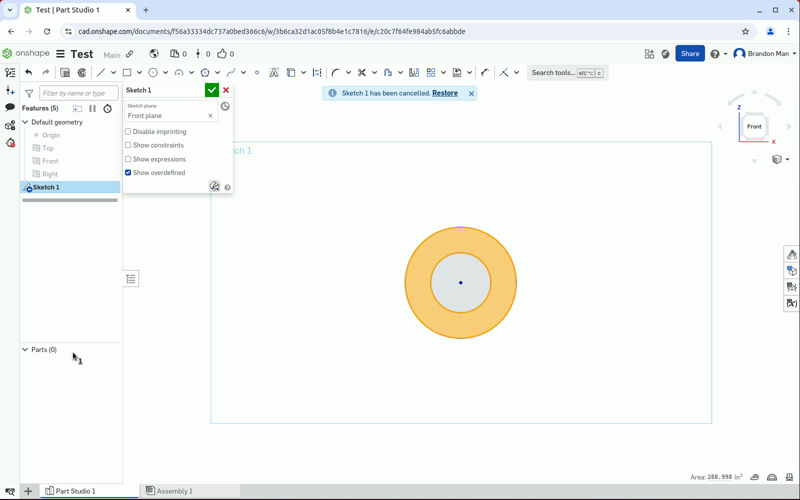
key(shift+y)
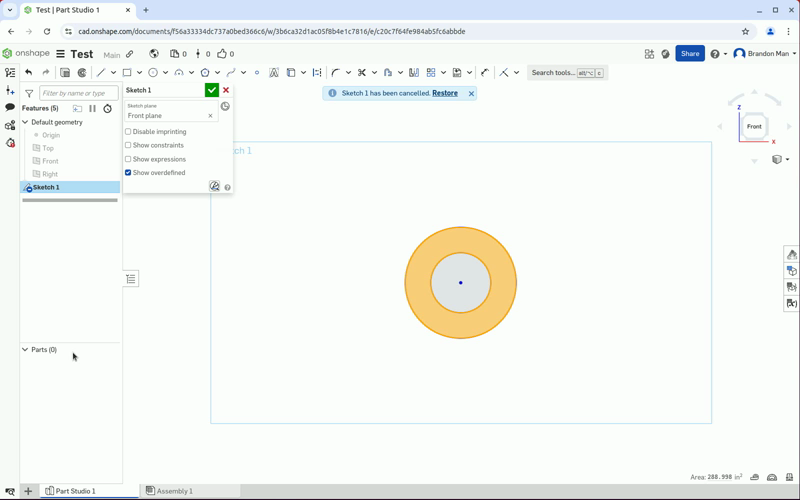
key(shift+e)
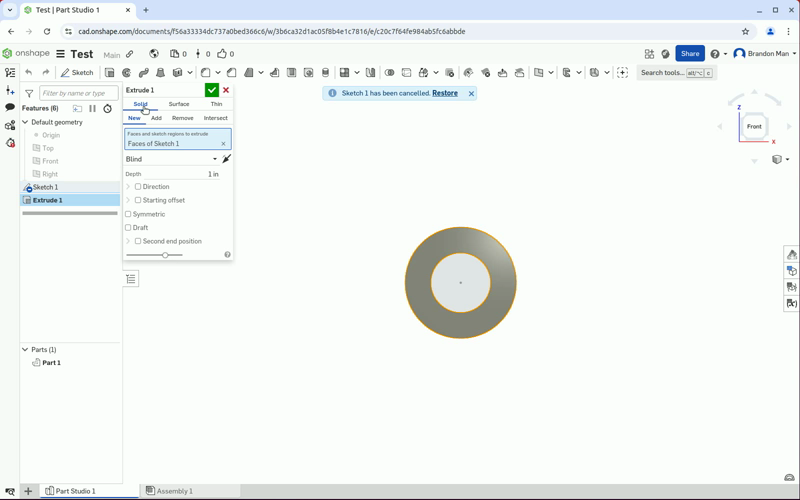
mouse_move(143, 106)
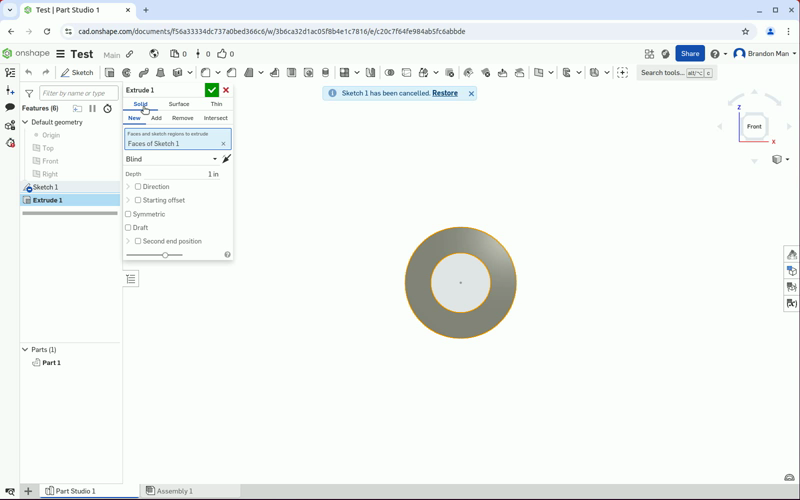
click(143, 106)
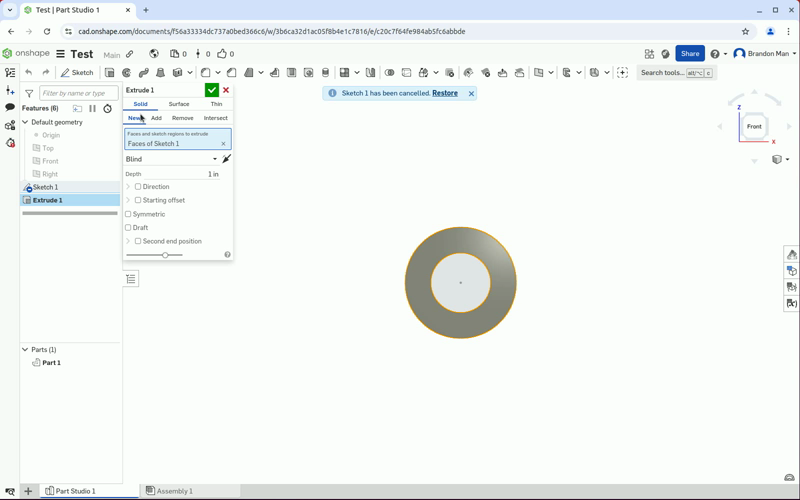
mouse_move(137, 120)
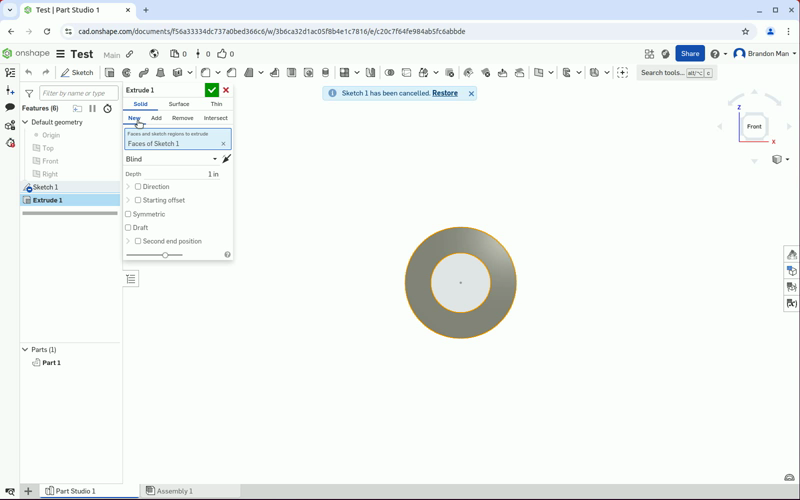
click(137, 120)
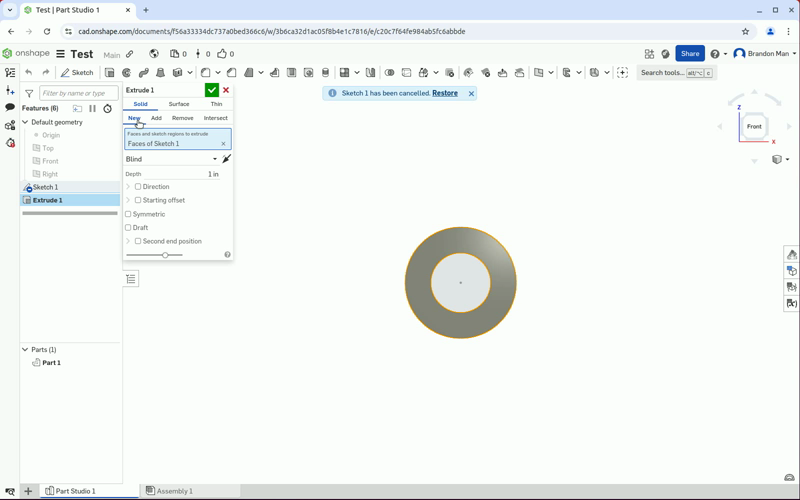
key(tab, 4)
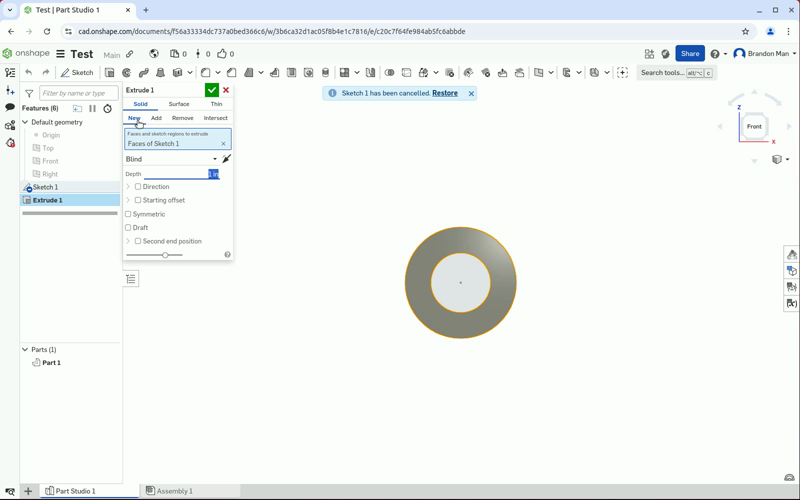
text(23.108)
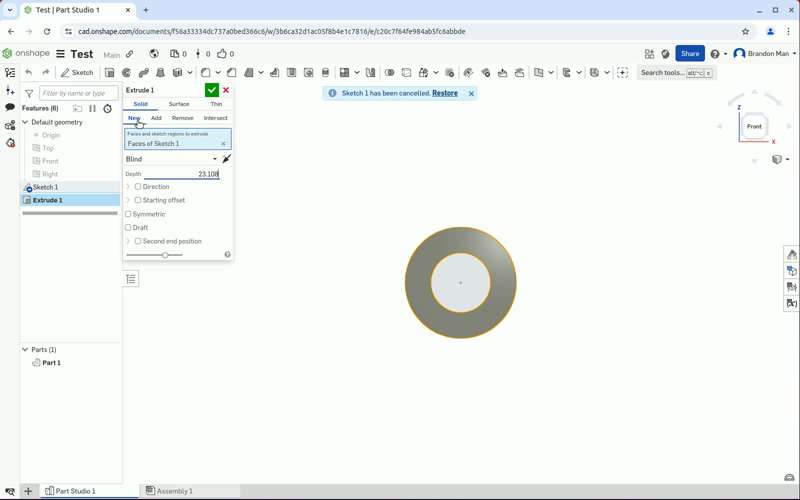
key(enter)
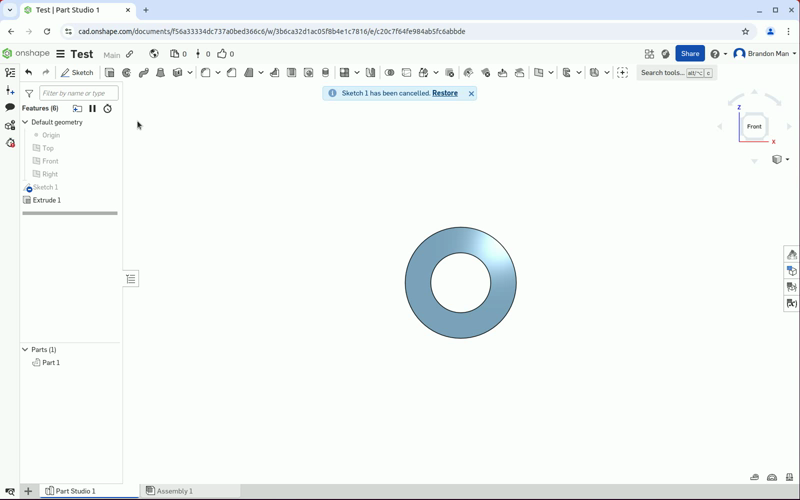
key(shift+h)
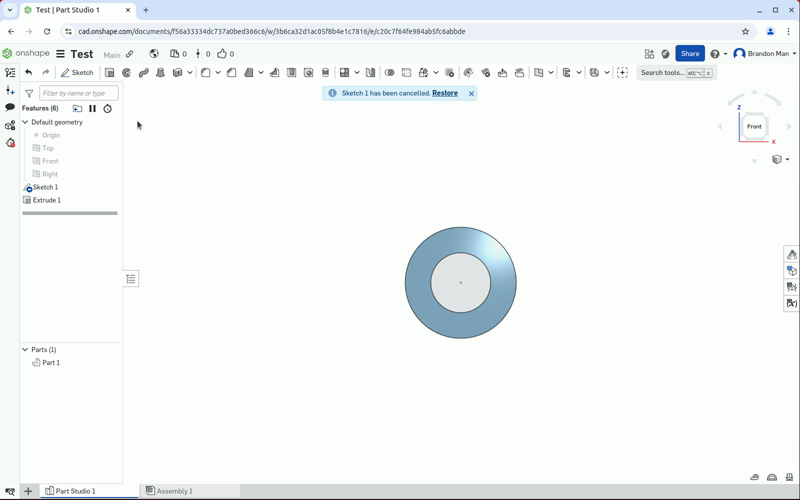
key(shift+h)
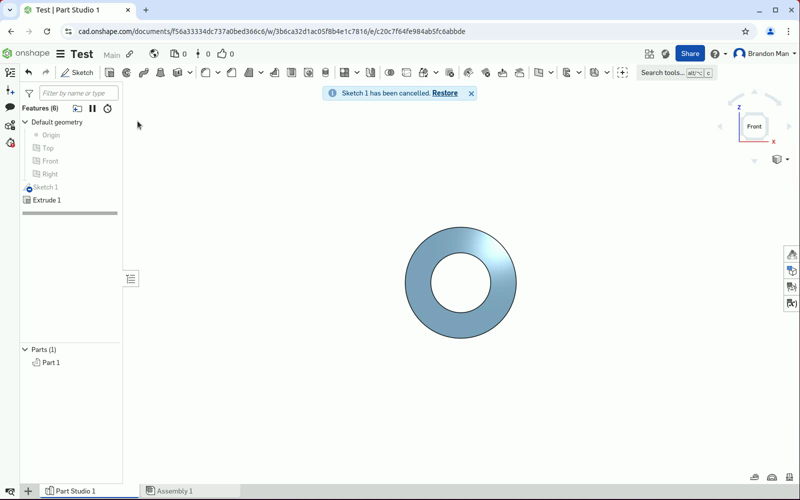
mouse_move(73, 189)
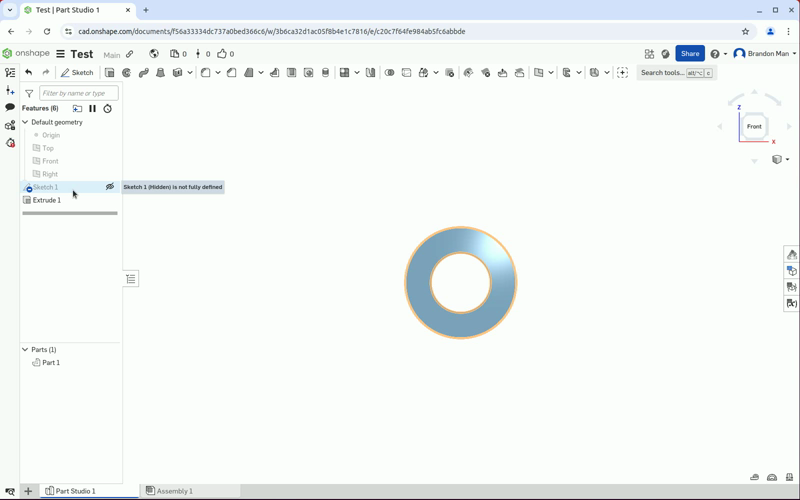
click(73, 189)
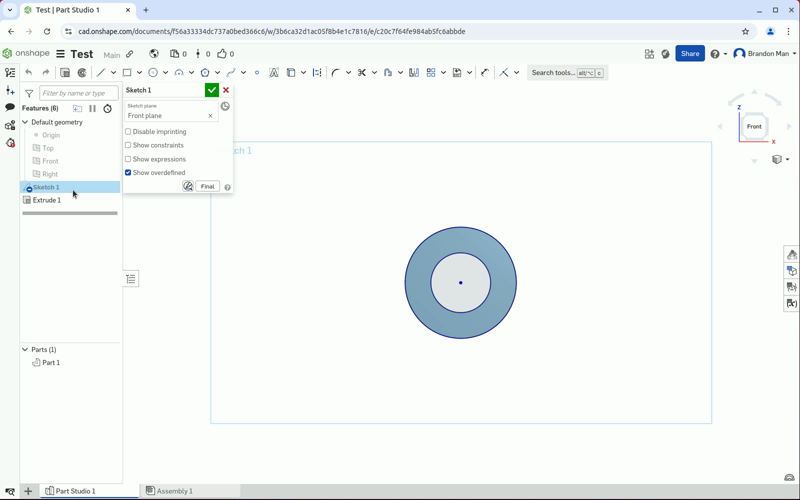
mouse_move(229, 92)
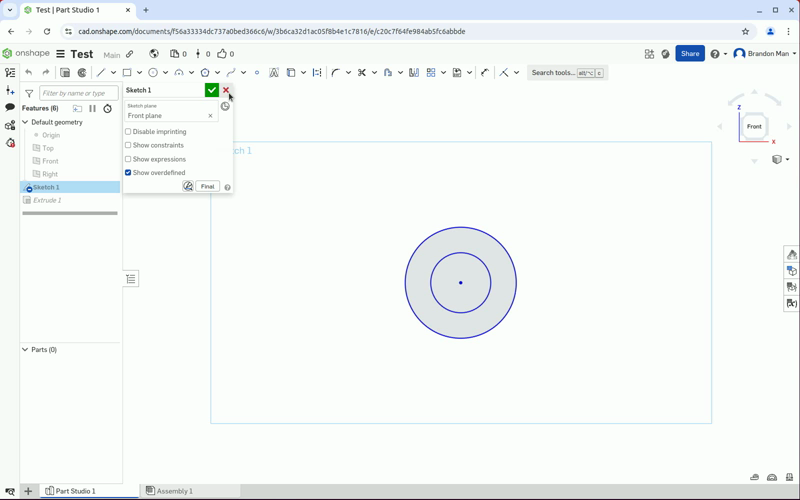
click(229, 92)
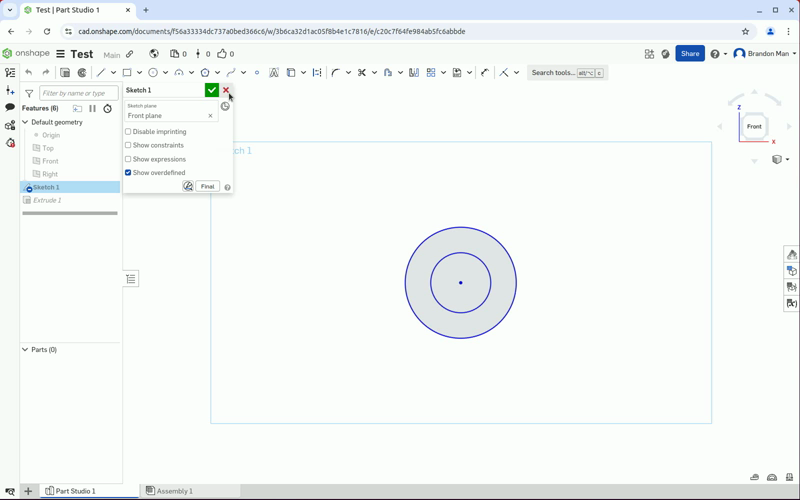
key(shift+s)
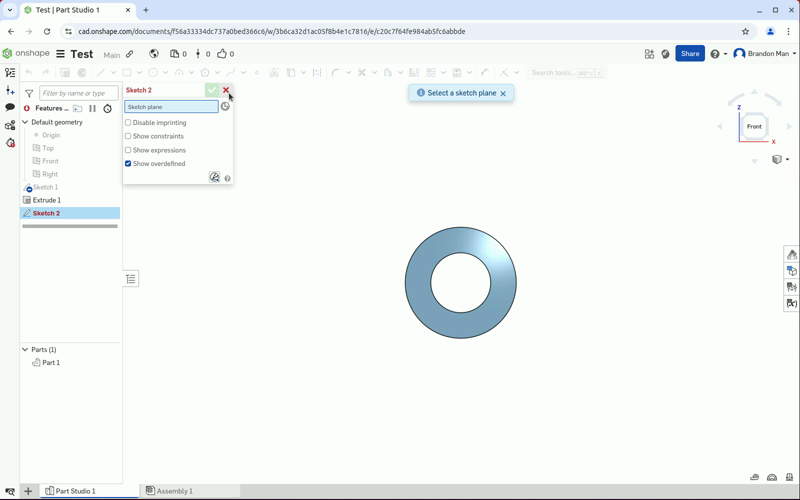
mouse_move(73, 163)
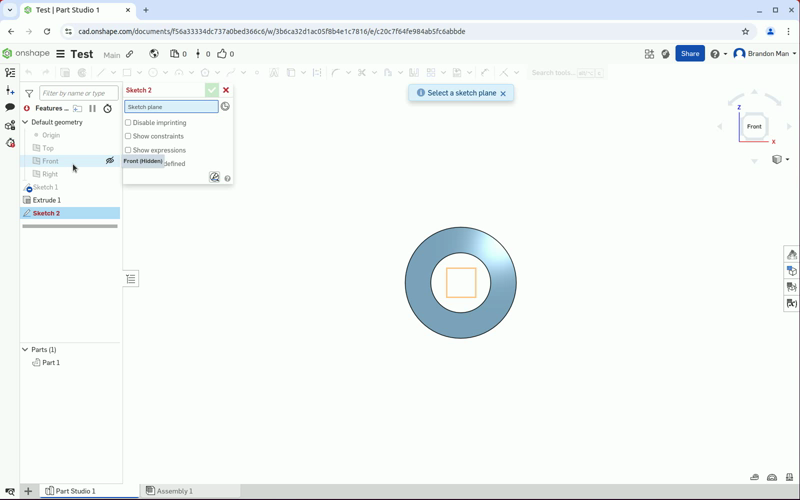
click(73, 163)
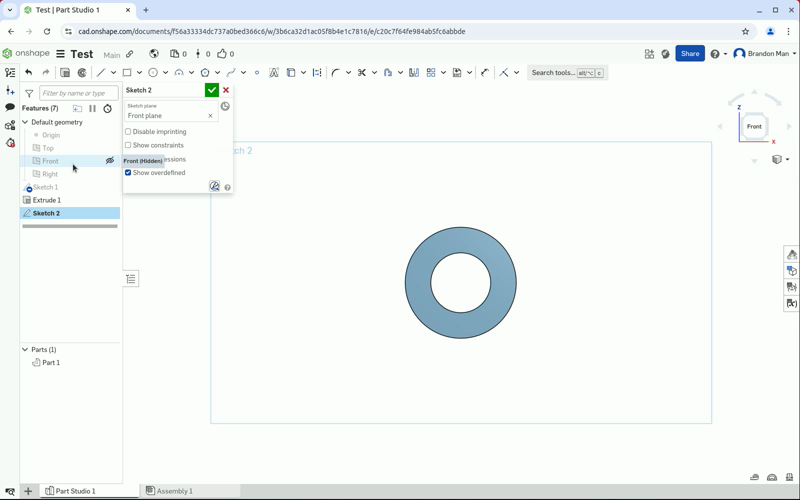
mouse_move(73, 352)
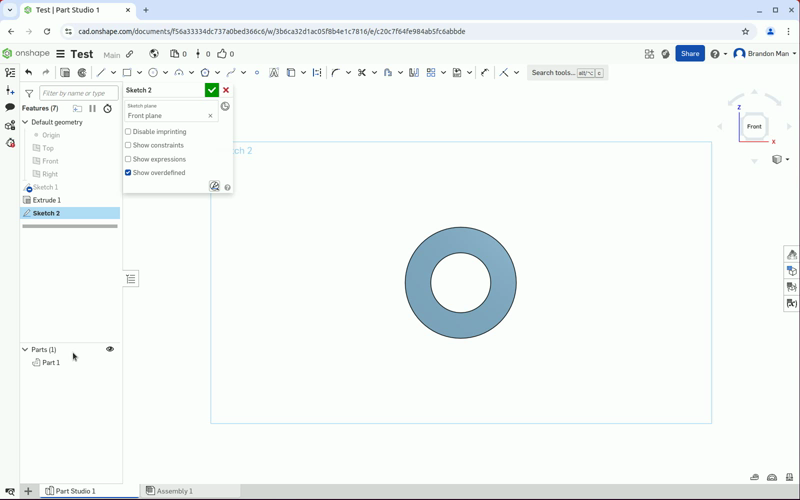
key(y)
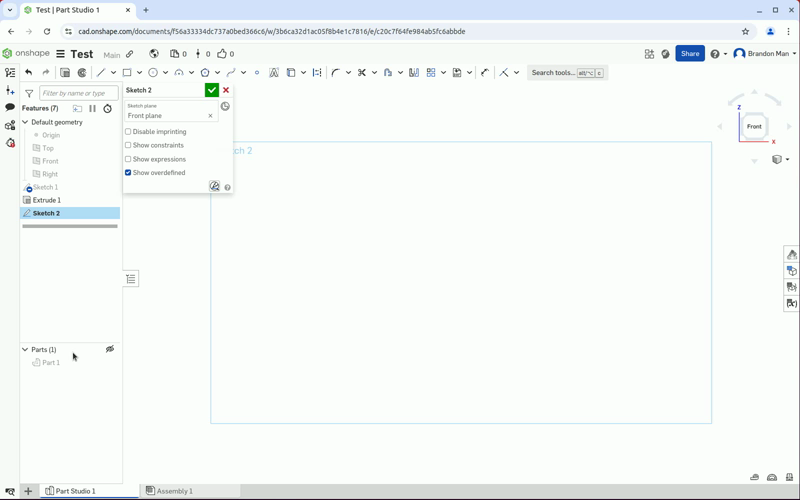
key(c)
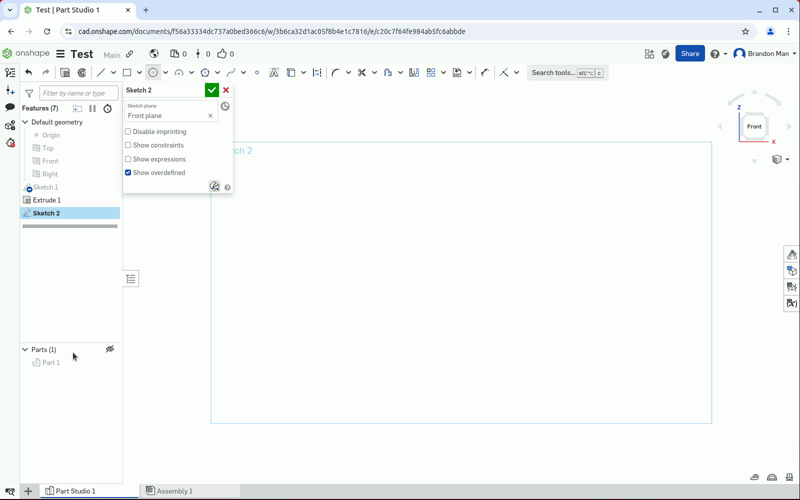
key_down(shift)
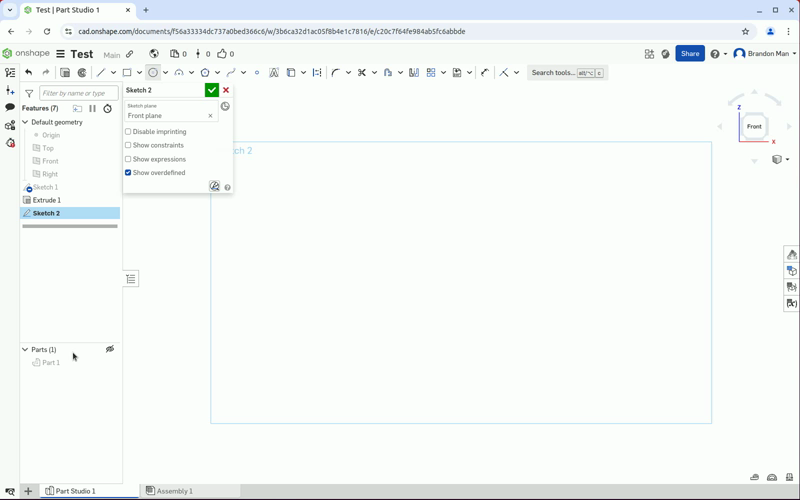
mouse_move(460, 282)
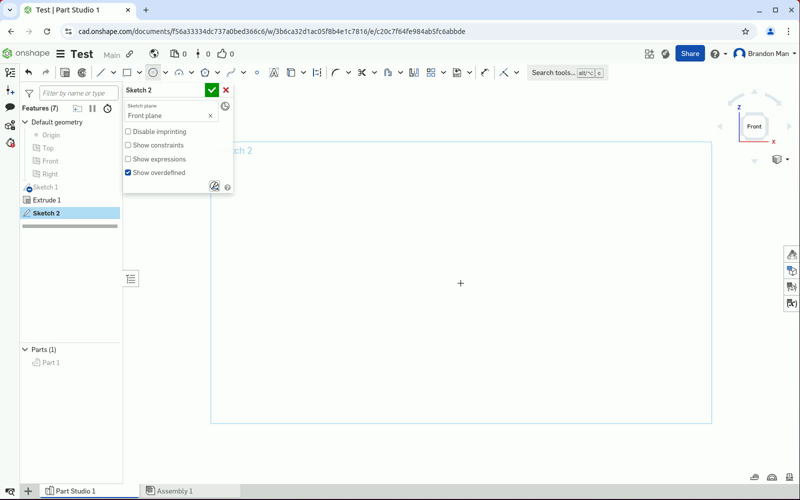
click(460, 282)
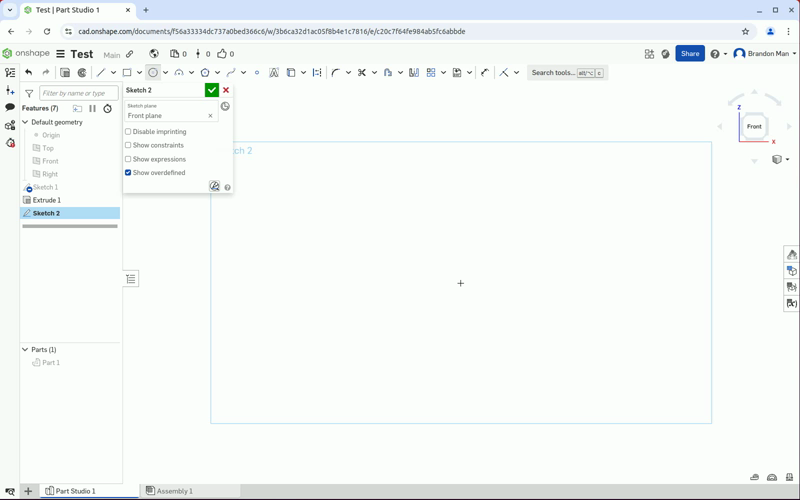
key_up(shift)
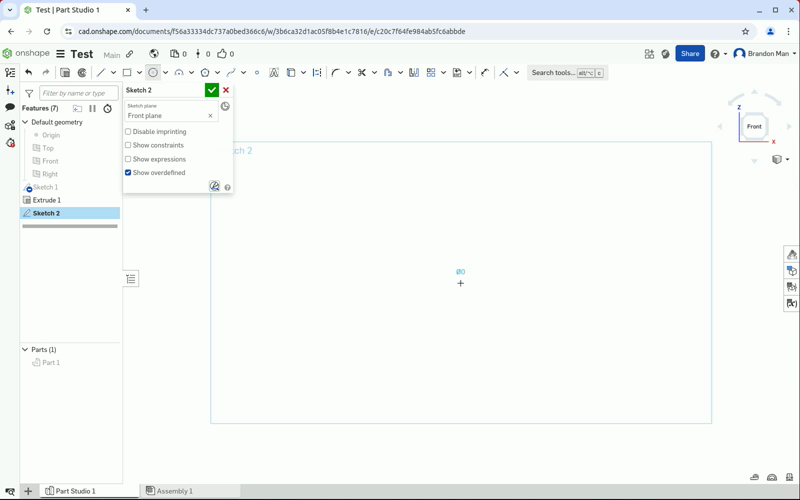
mouse_move(516, 282)
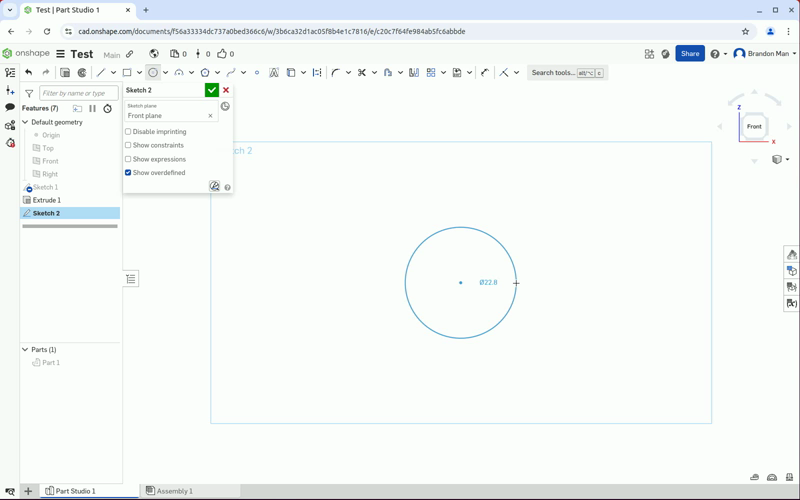
click(516, 282)
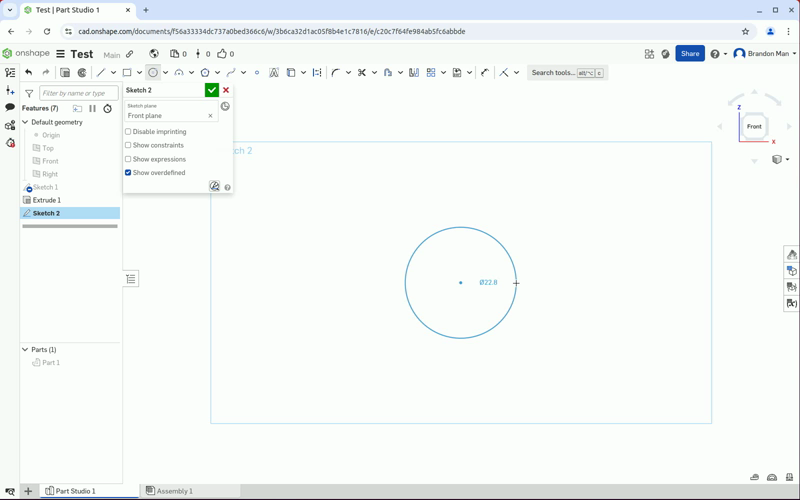
key(esc)
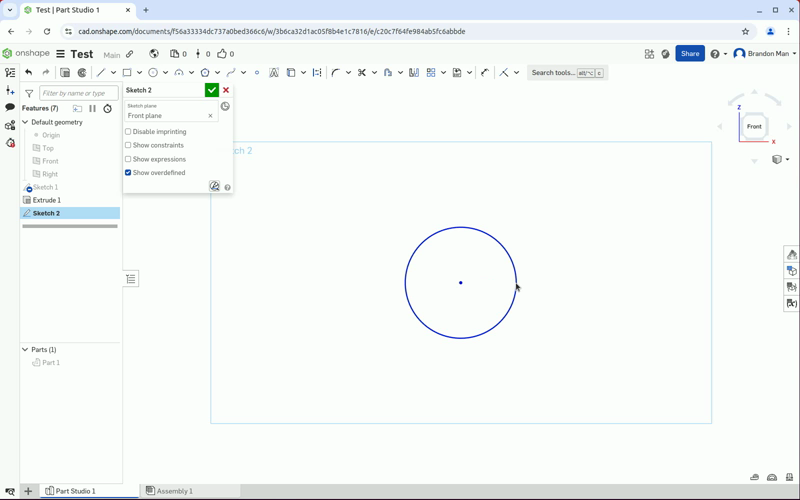
key(c)
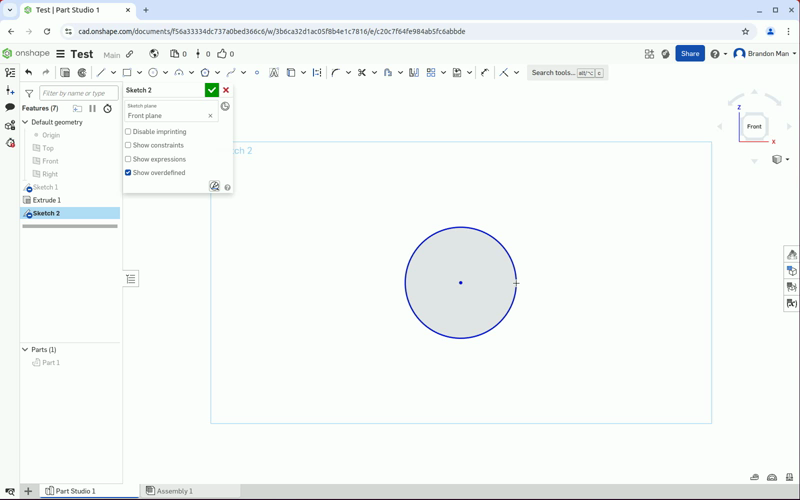
key_down(shift)
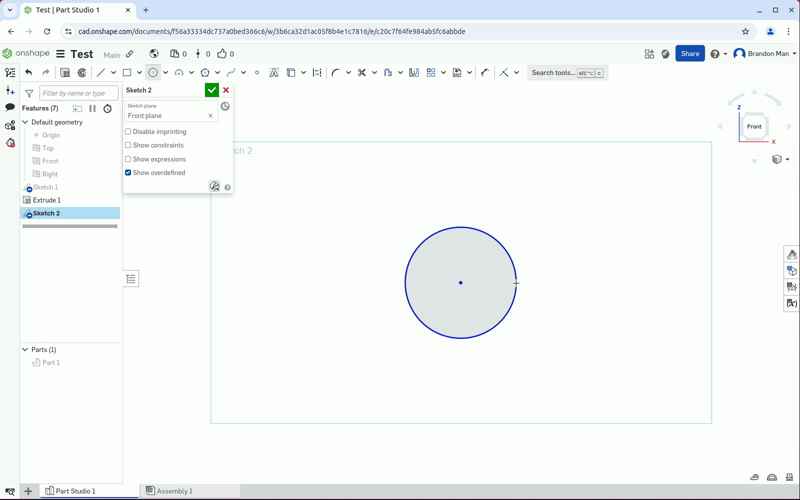
mouse_move(460, 282)
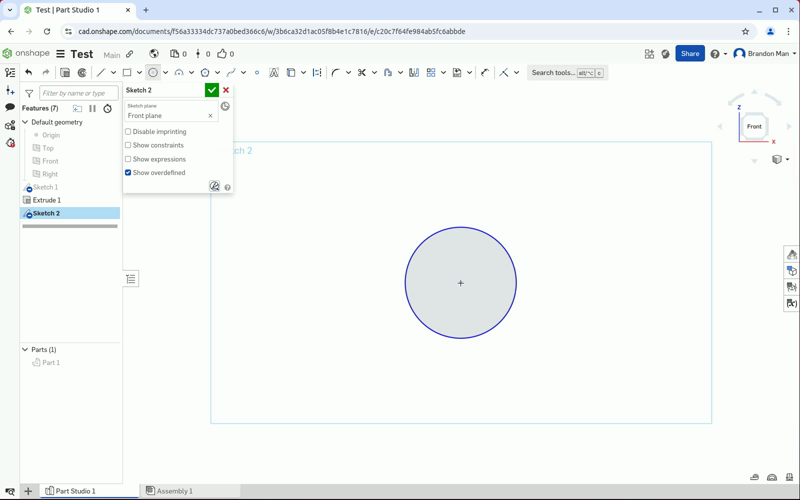
click(460, 282)
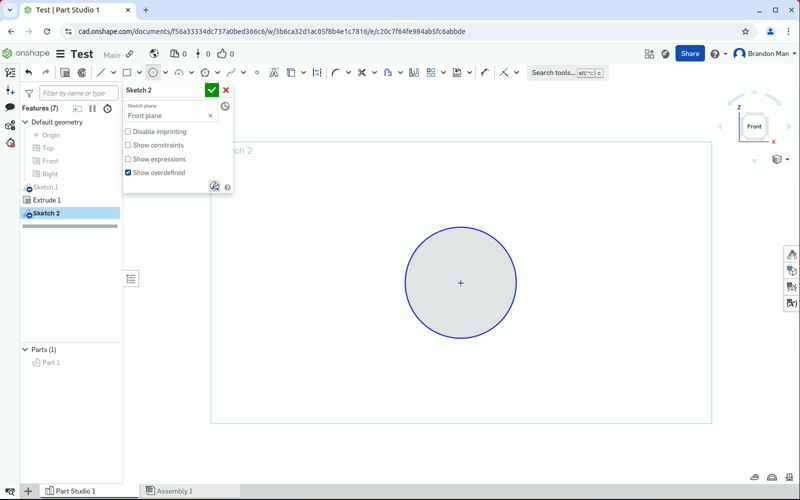
key_up(shift)
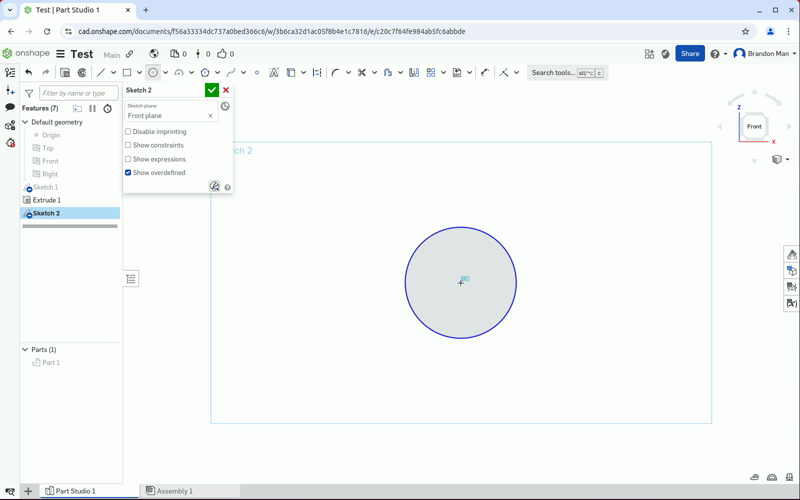
mouse_move(490, 282)
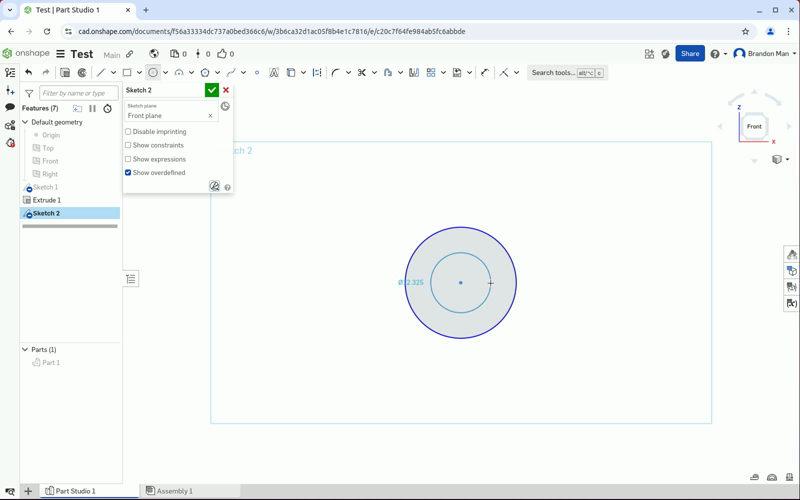
click(490, 282)
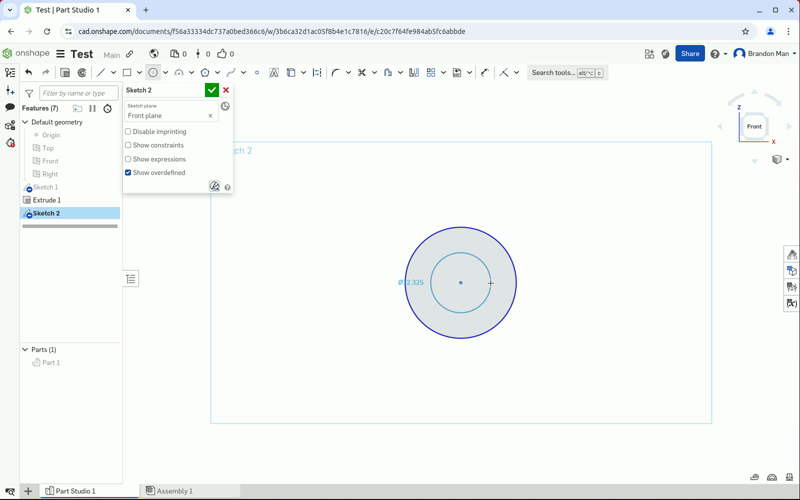
key(esc)
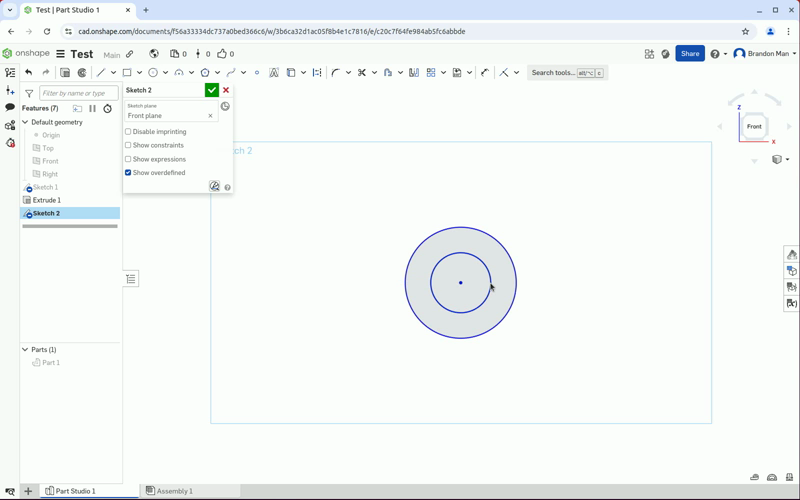
mouse_move(491, 316)
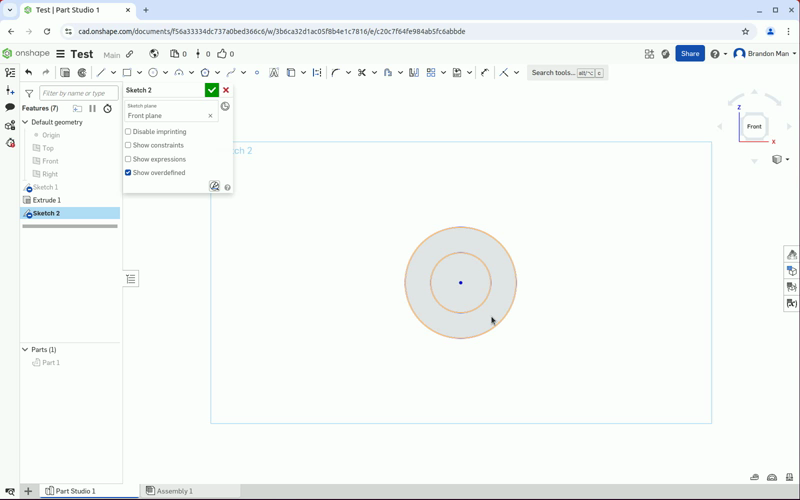
click(491, 316)
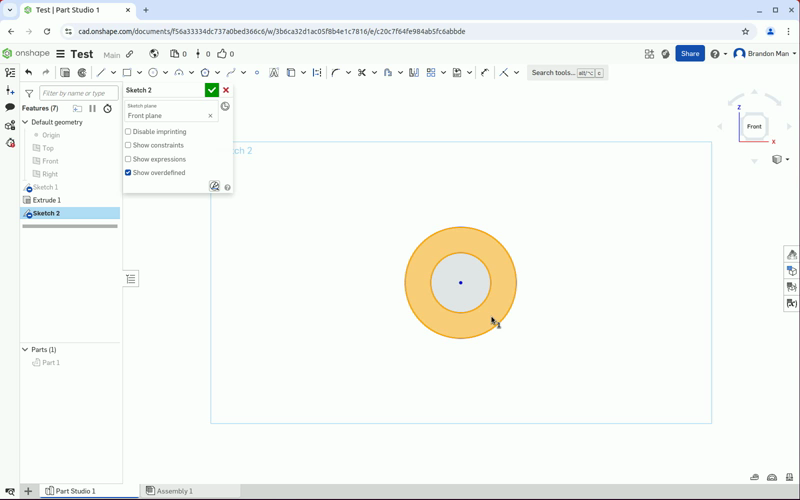
mouse_move(73, 352)
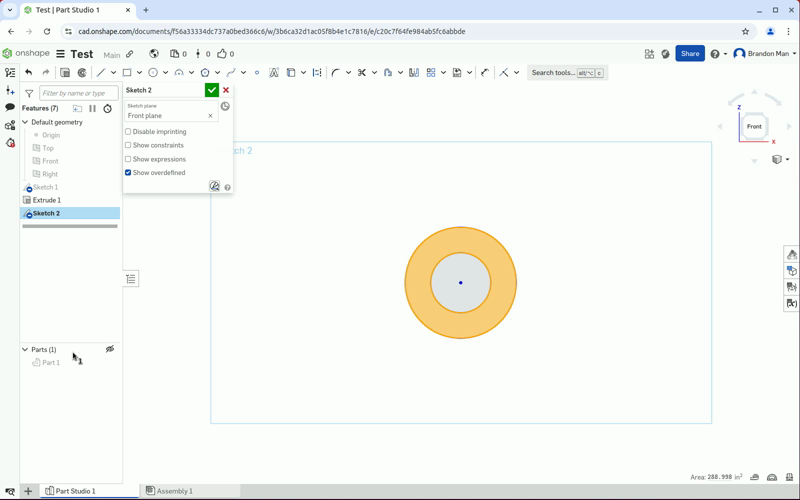
key(shift+y)
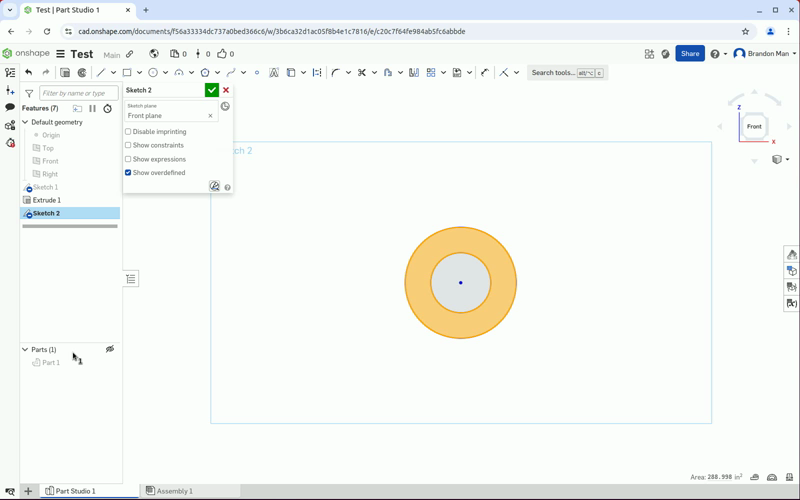
key(shift+e)
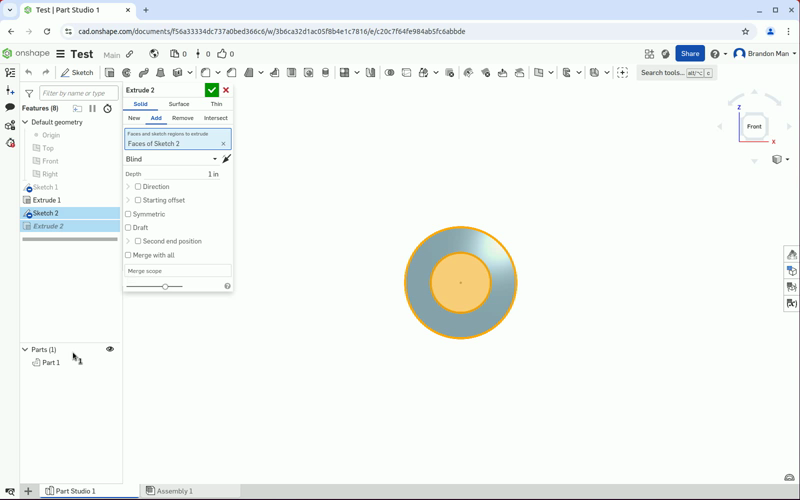
mouse_move(143, 106)
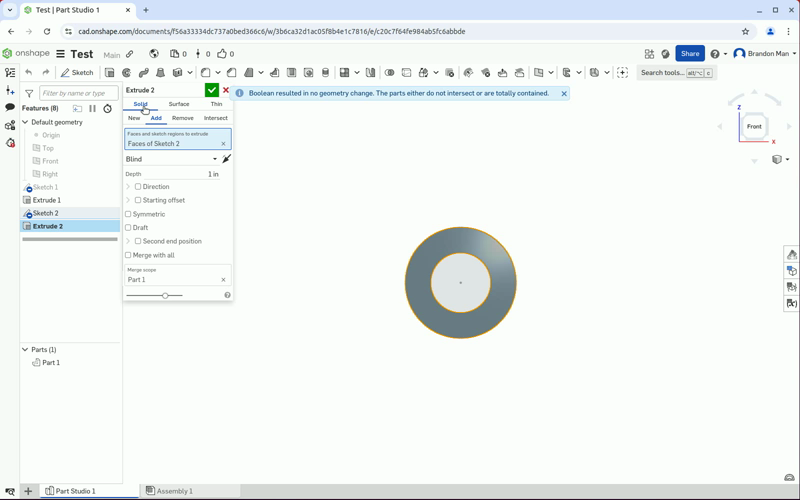
click(143, 106)
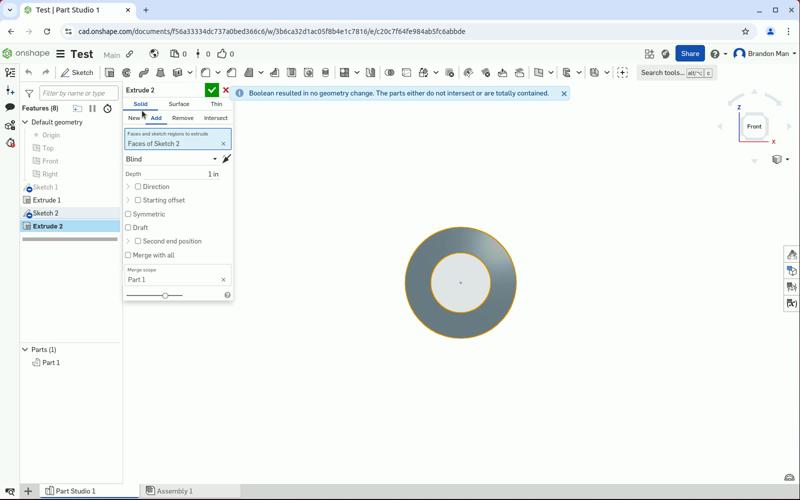
mouse_move(137, 120)
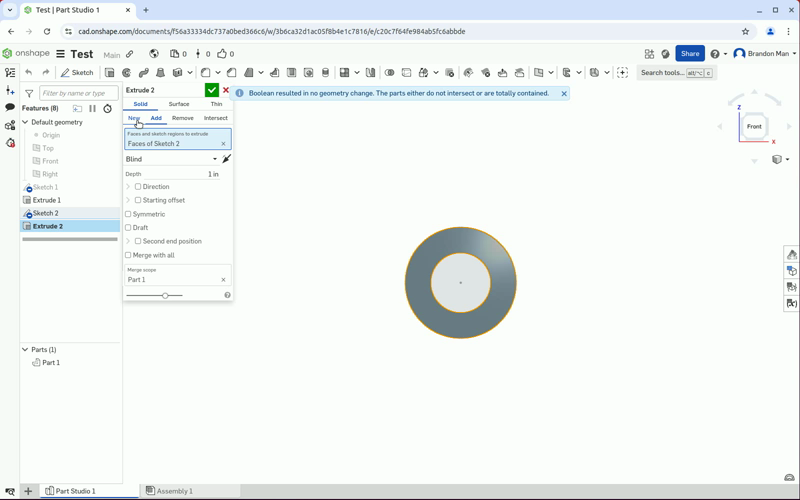
click(137, 120)
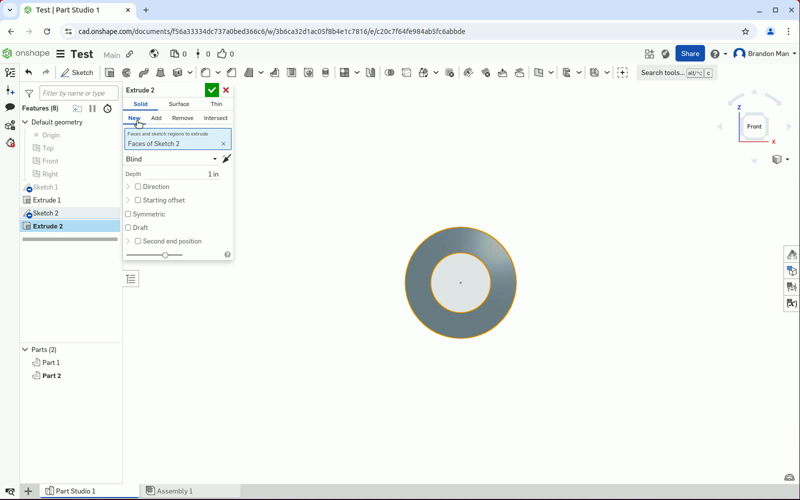
key(tab, 4)
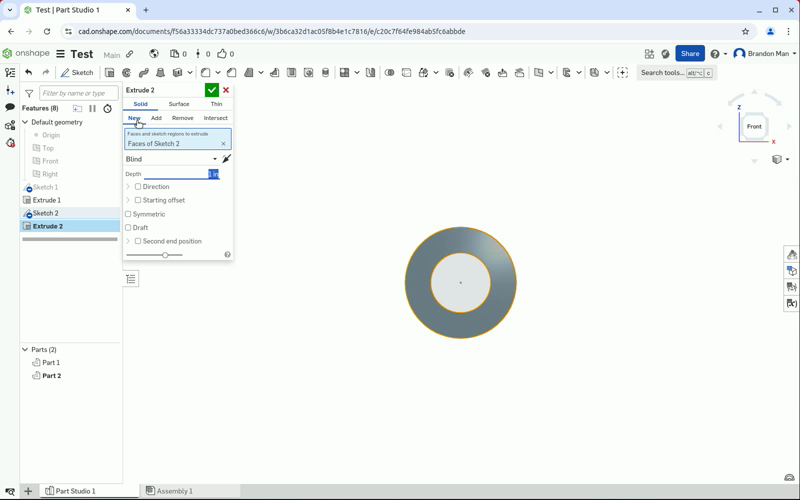
text(-5.055)
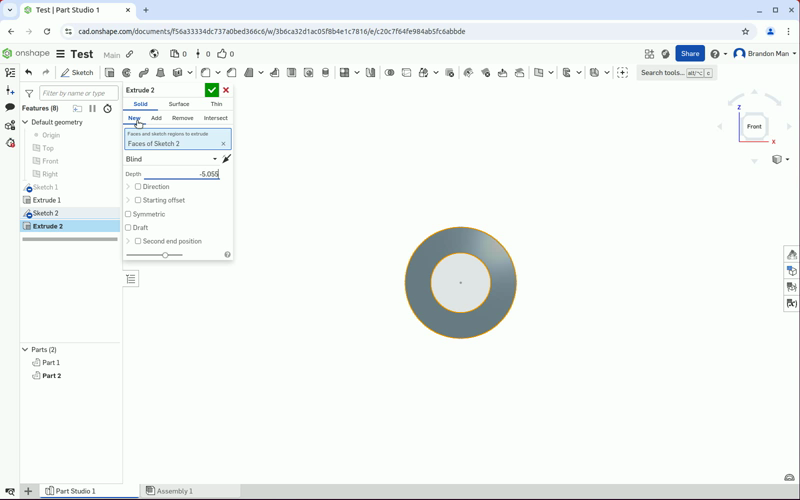
key(enter)
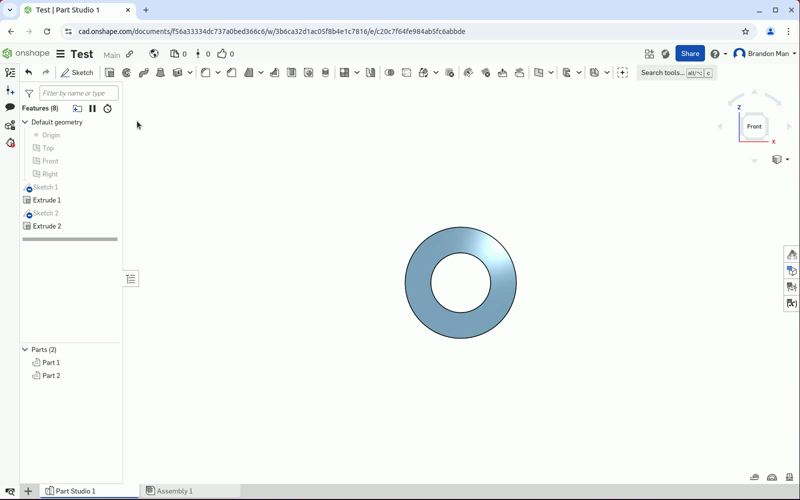
key(shift+h)
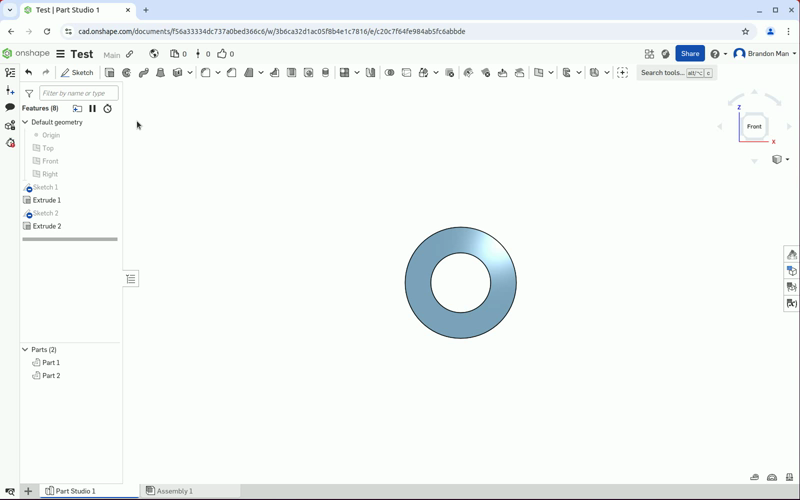
key(shift+h)
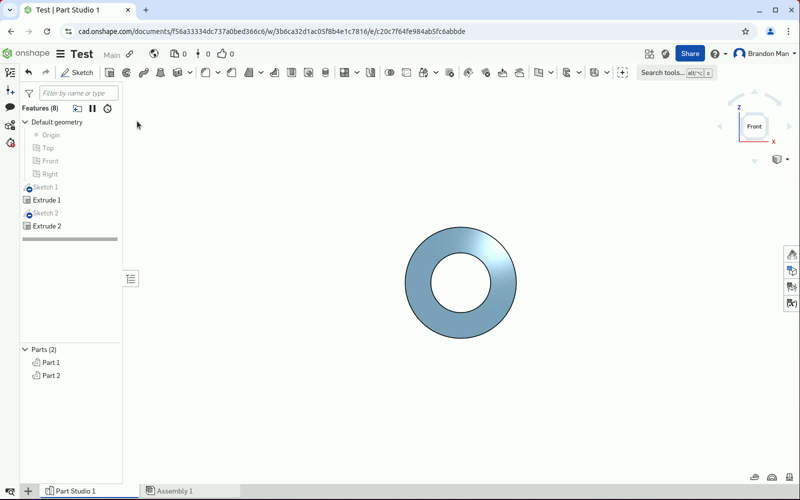
mouse_move(73, 189)
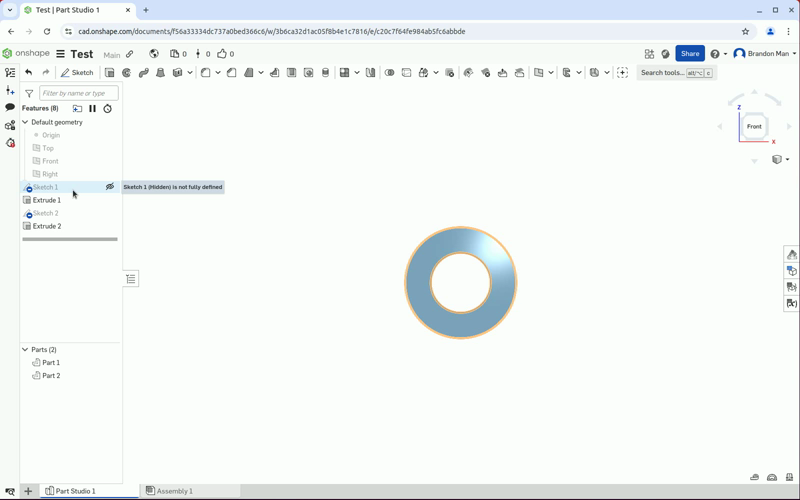
click(73, 189)
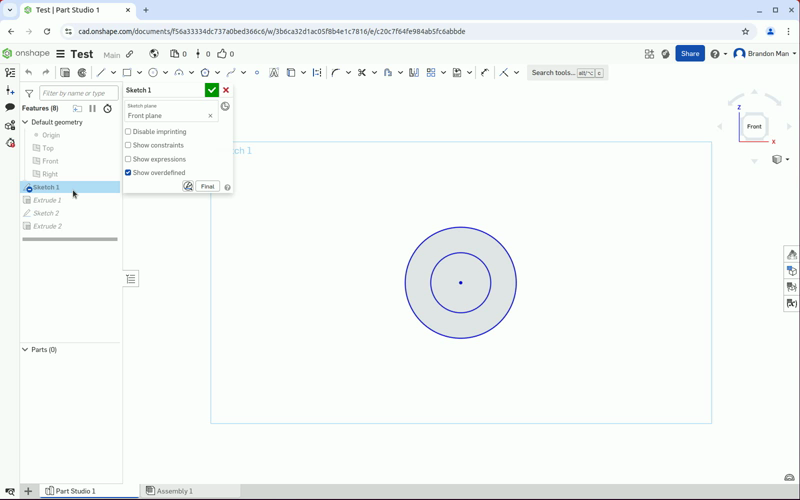
mouse_move(229, 92)
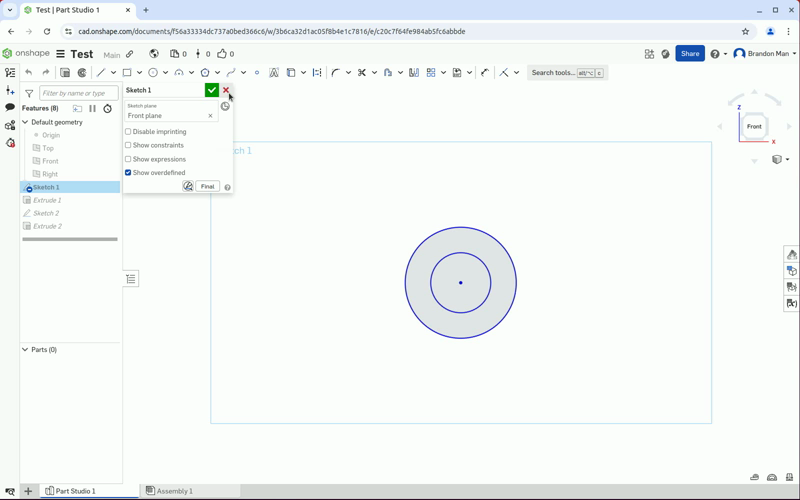
click(229, 92)
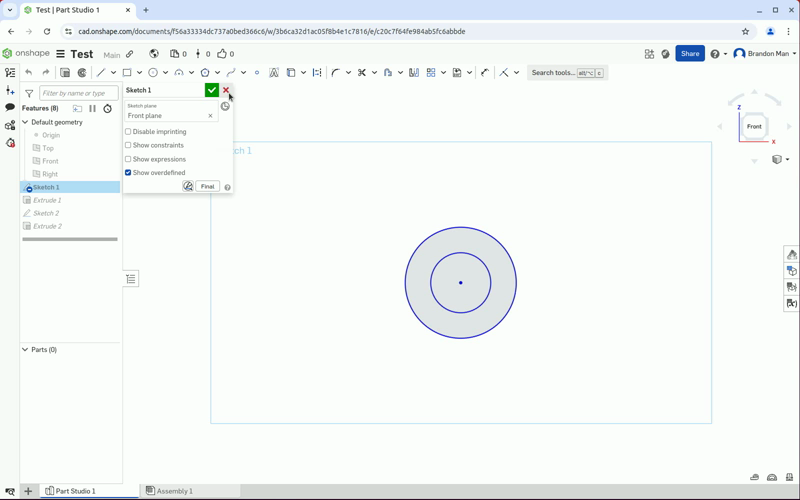
key(shift+s)
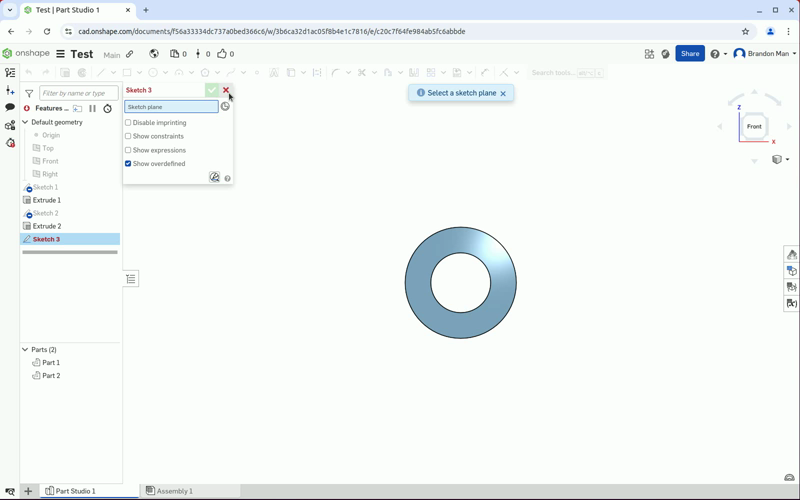
mouse_move(73, 163)
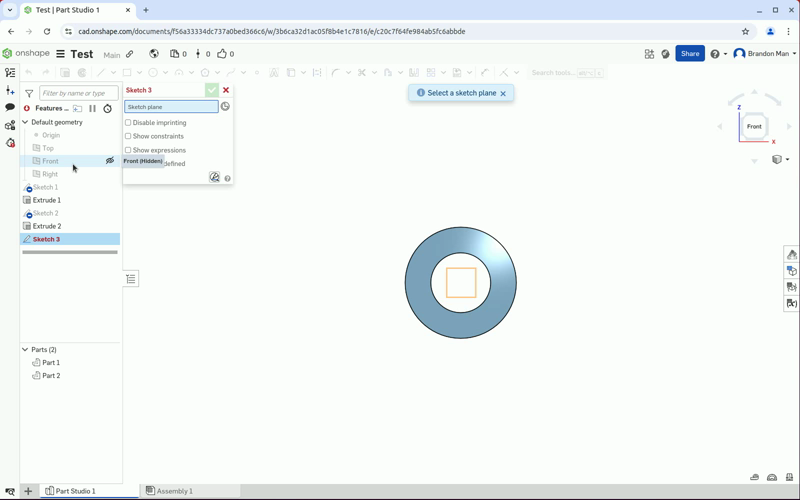
click(73, 163)
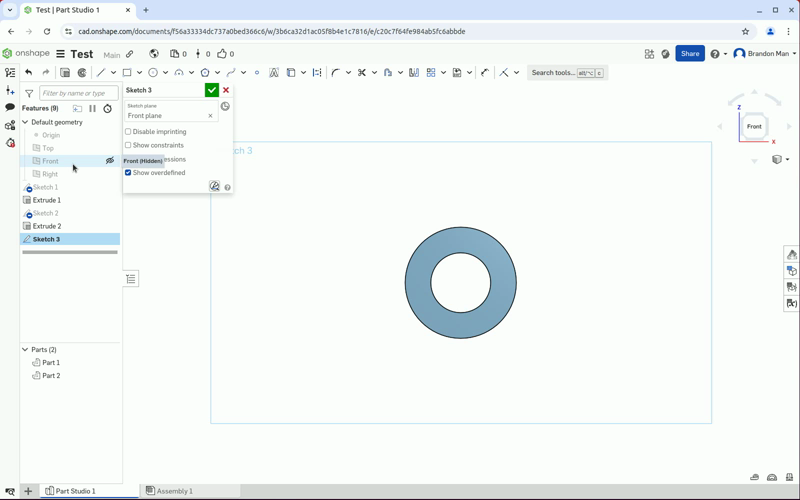
mouse_move(73, 352)
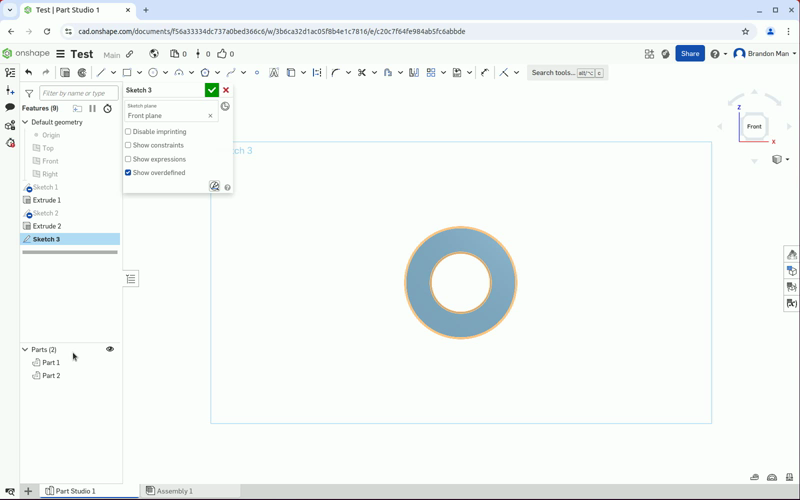
key(y)
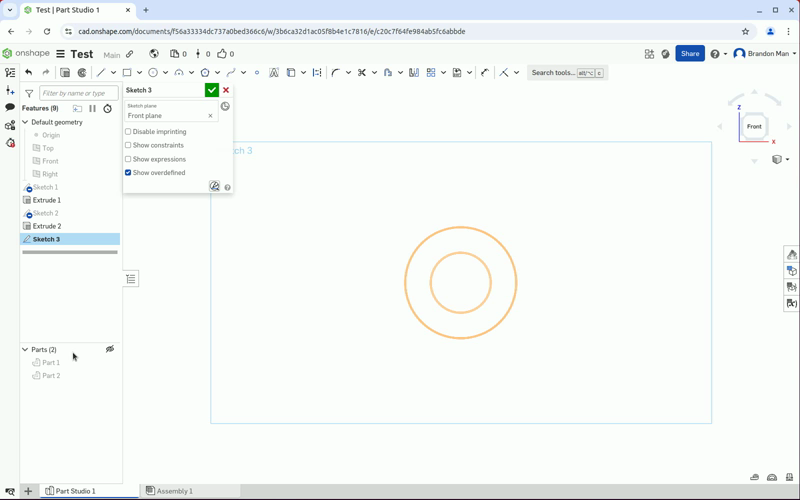
key(c)
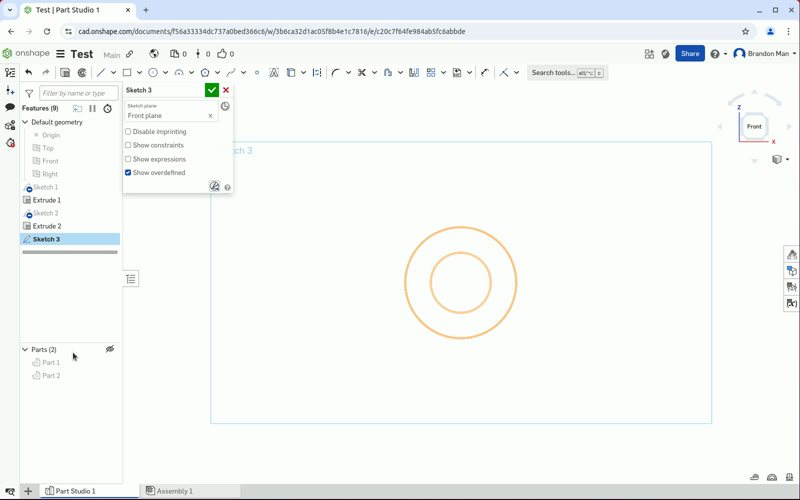
key_down(shift)
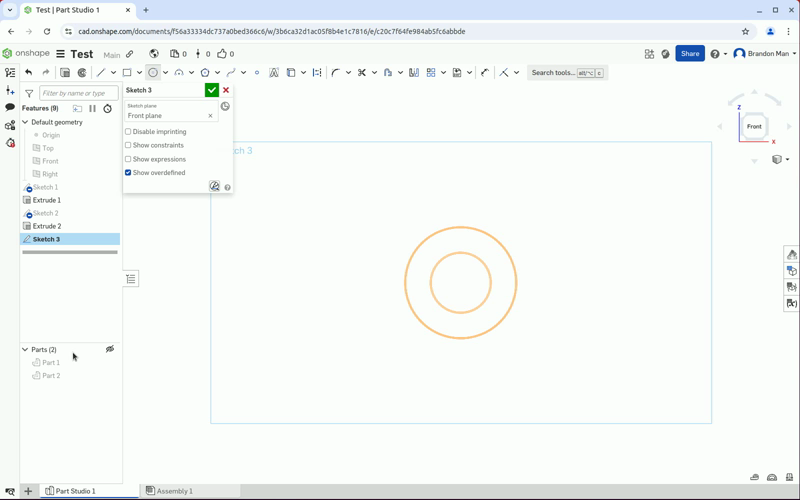
mouse_move(461, 282)
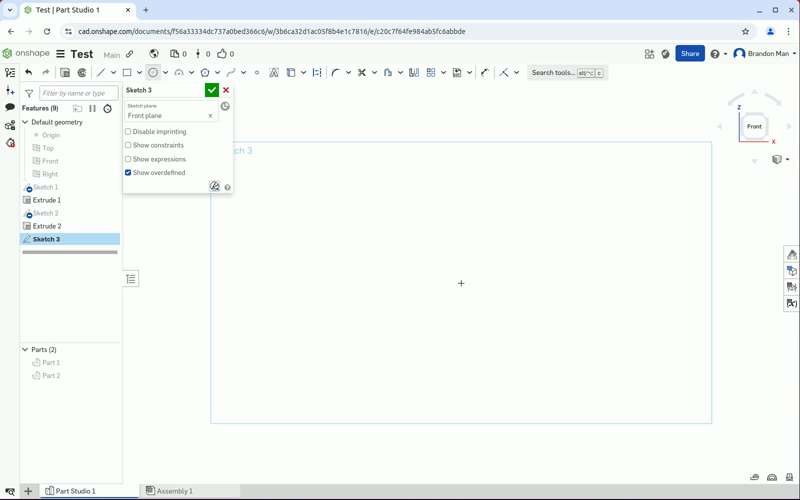
click(461, 282)
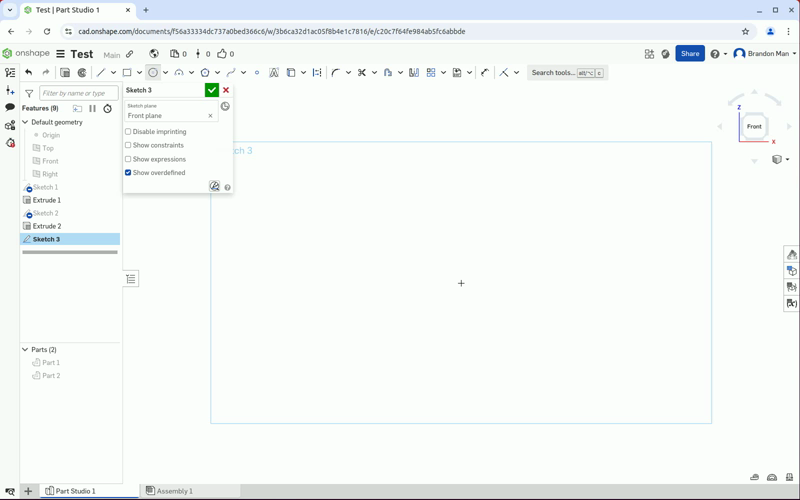
key_up(shift)
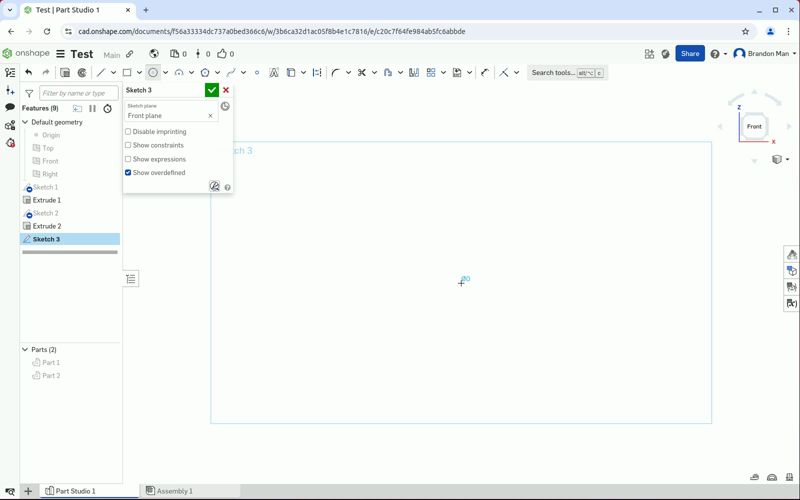
mouse_move(541, 282)
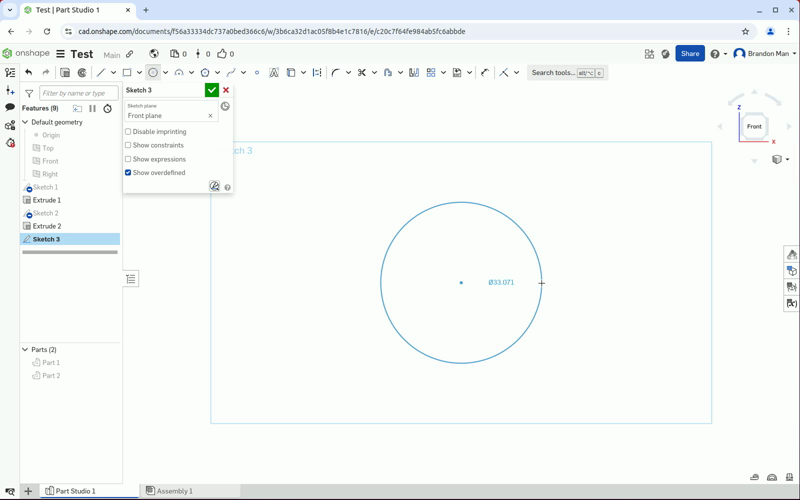
click(541, 282)
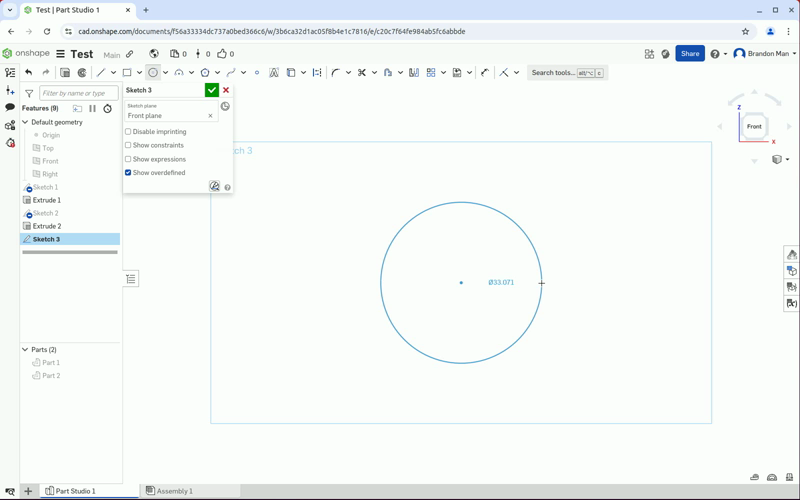
key(esc)
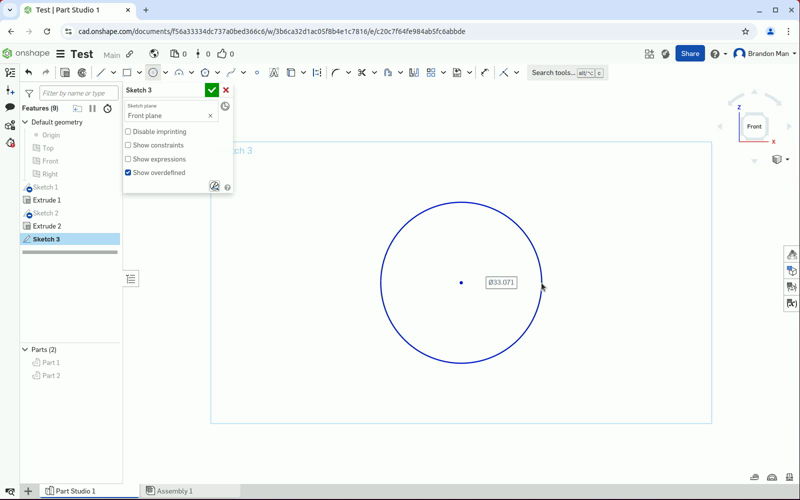
key(c)
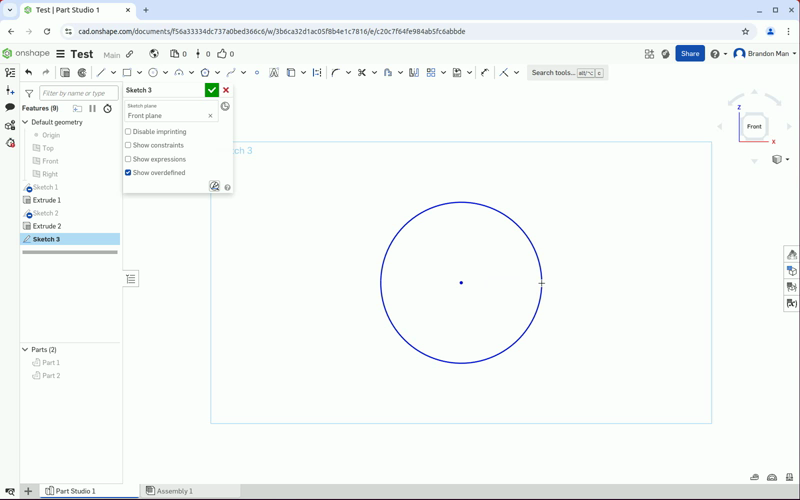
key_down(shift)
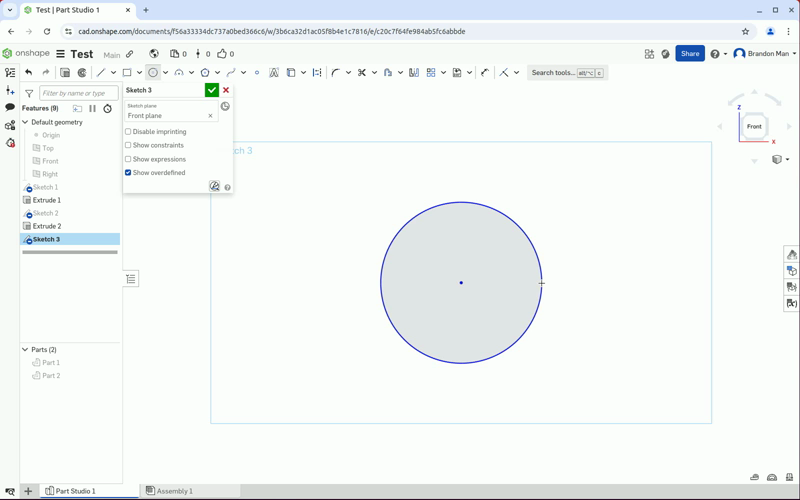
mouse_move(461, 282)
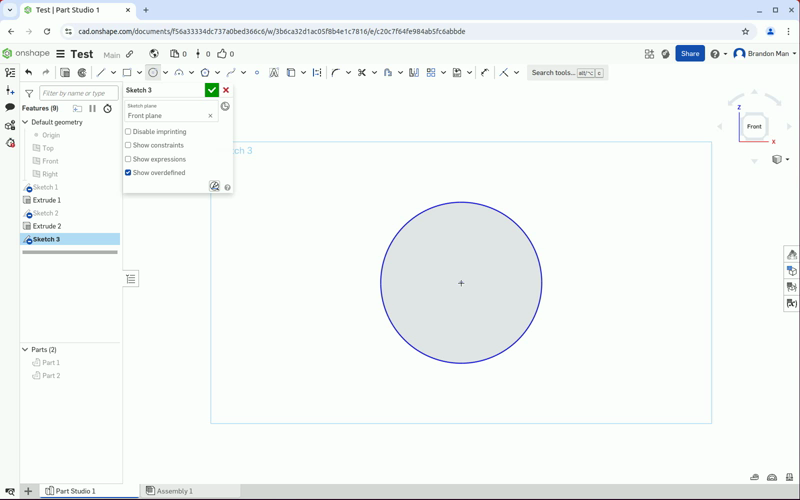
click(461, 282)
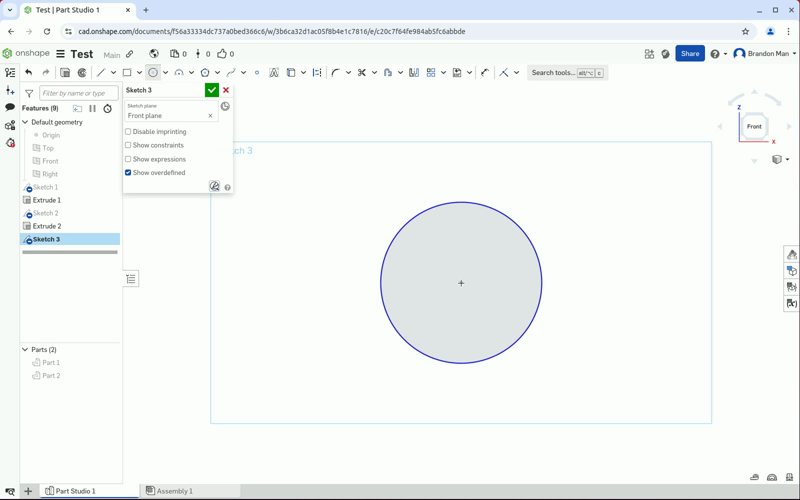
key_up(shift)
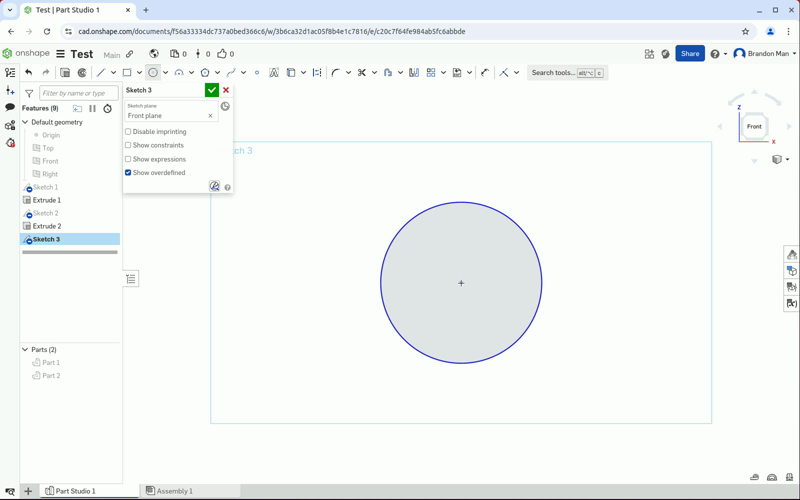
mouse_move(516, 282)
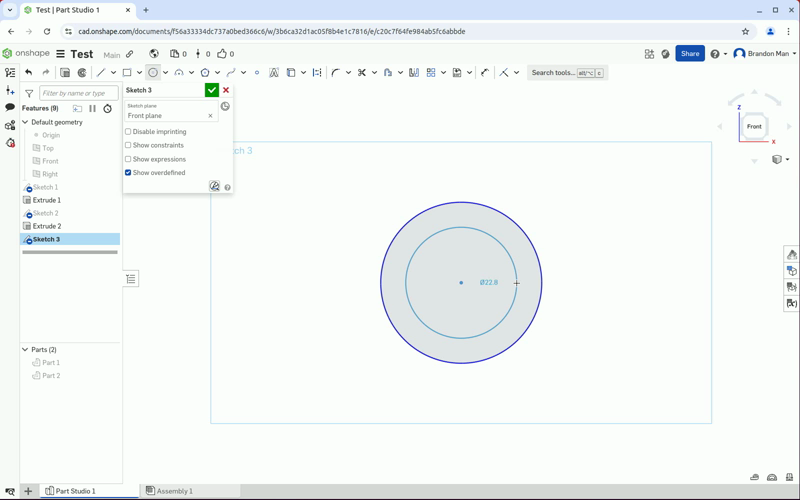
click(516, 282)
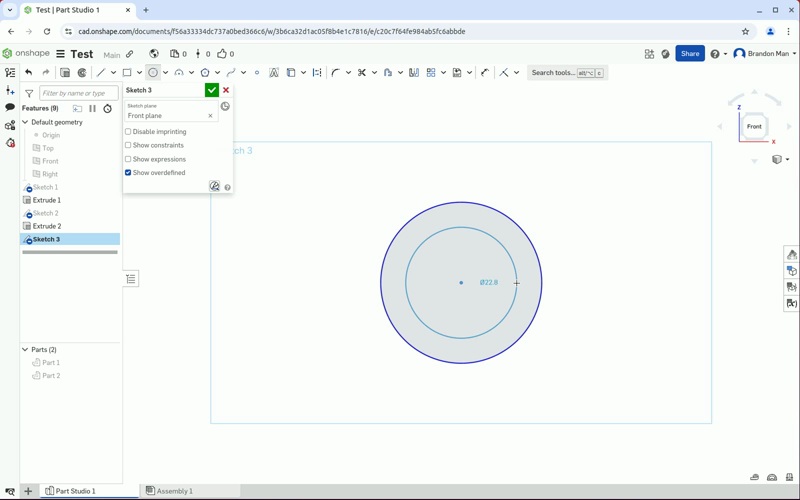
key(esc)
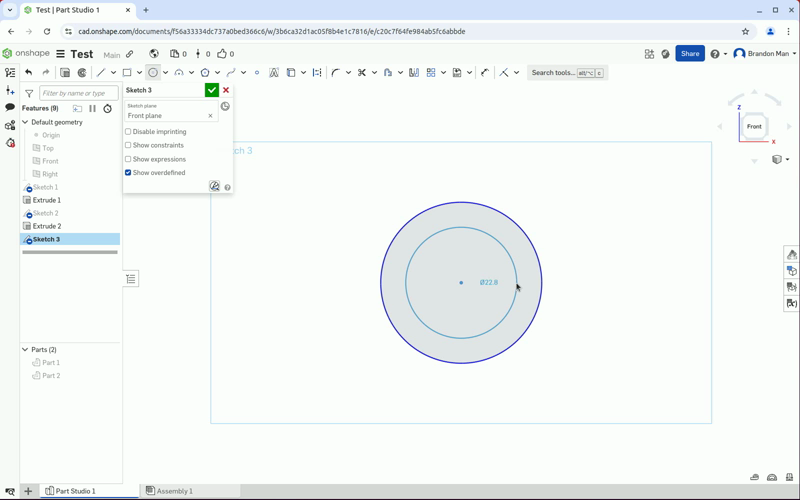
mouse_move(515, 314)
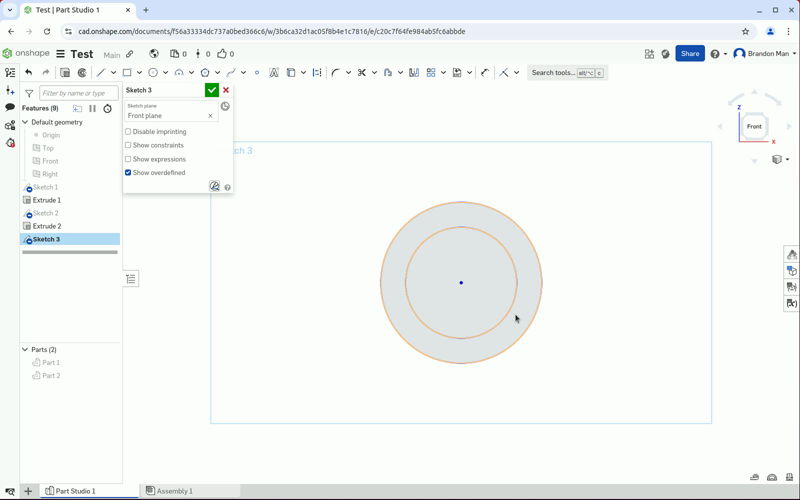
click(515, 314)
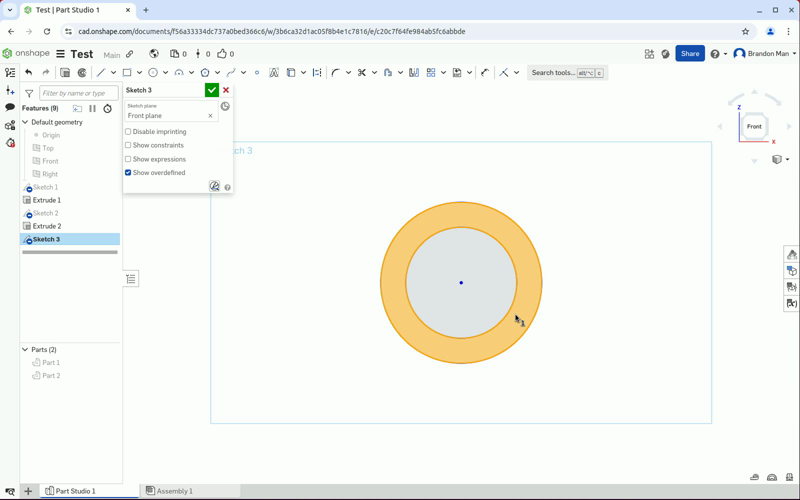
mouse_move(73, 352)
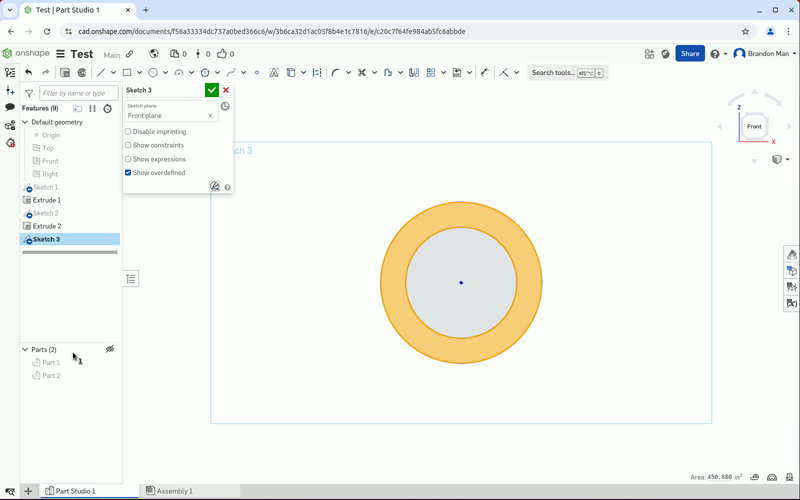
key(shift+y)
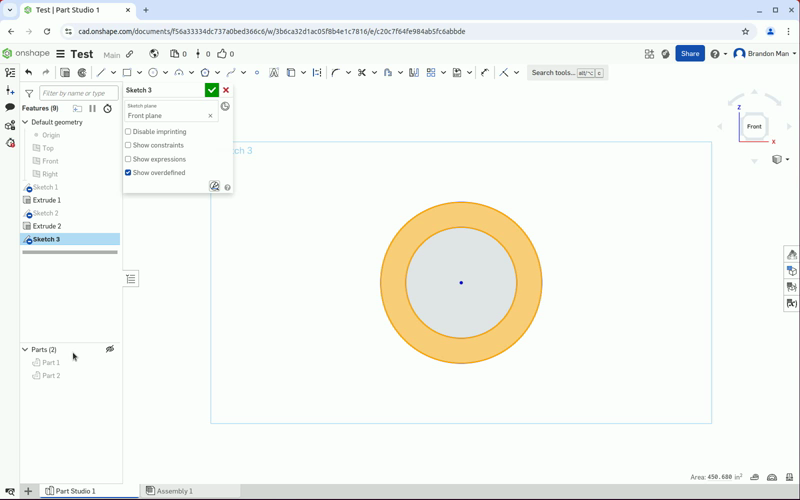
key(shift+e)
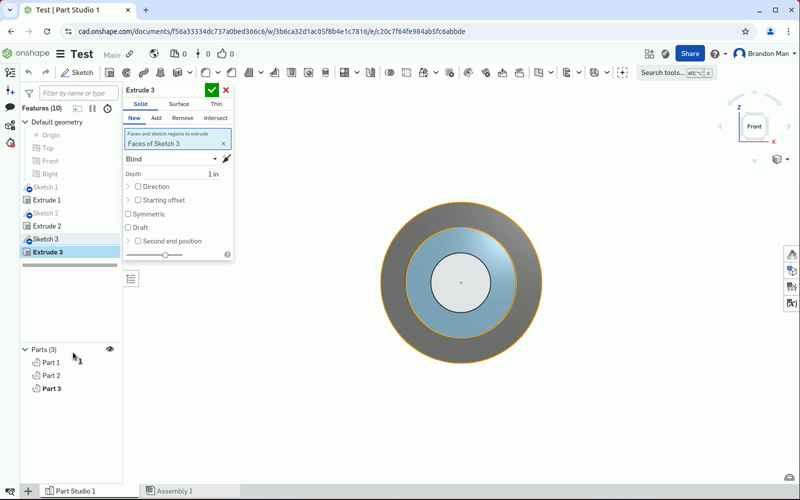
mouse_move(143, 106)
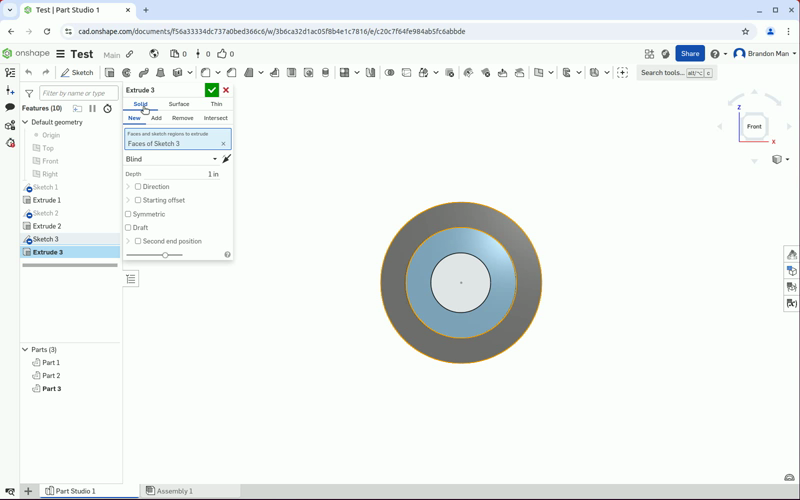
click(143, 106)
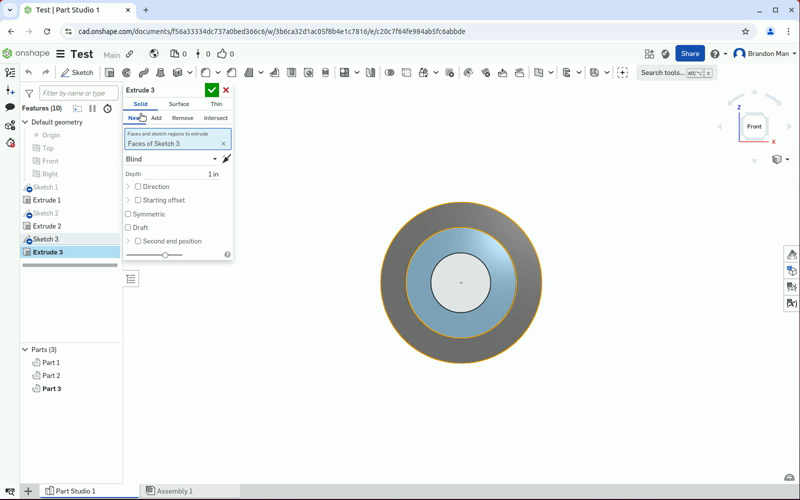
mouse_move(137, 120)
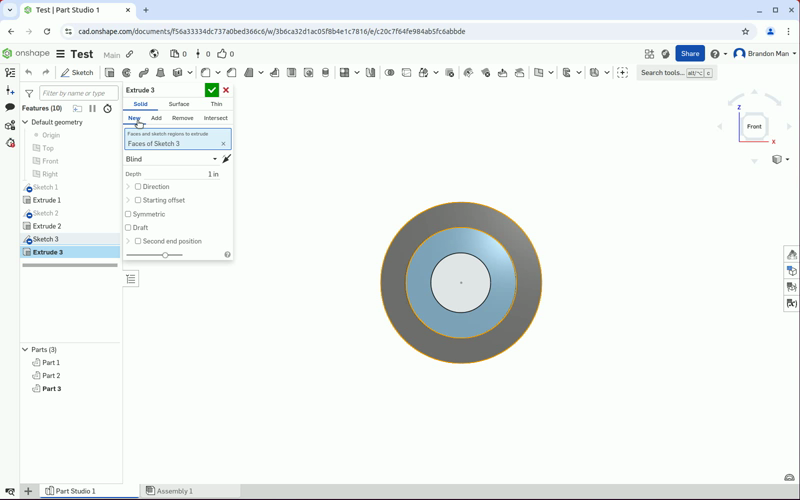
click(137, 120)
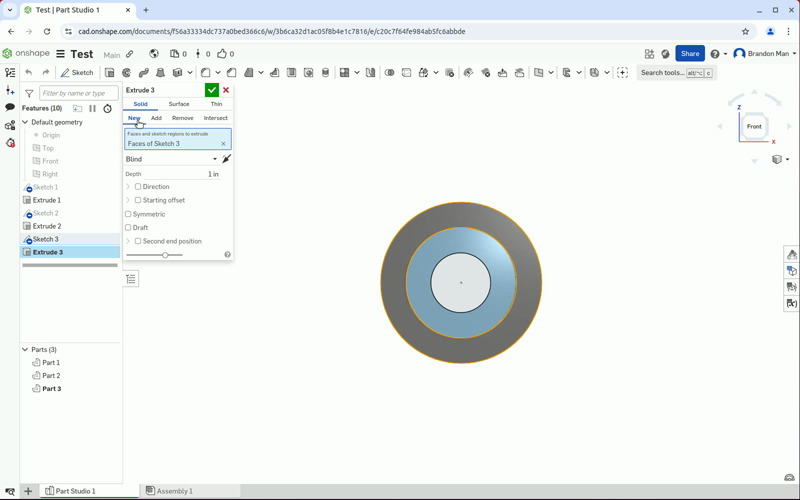
key(tab, 4)
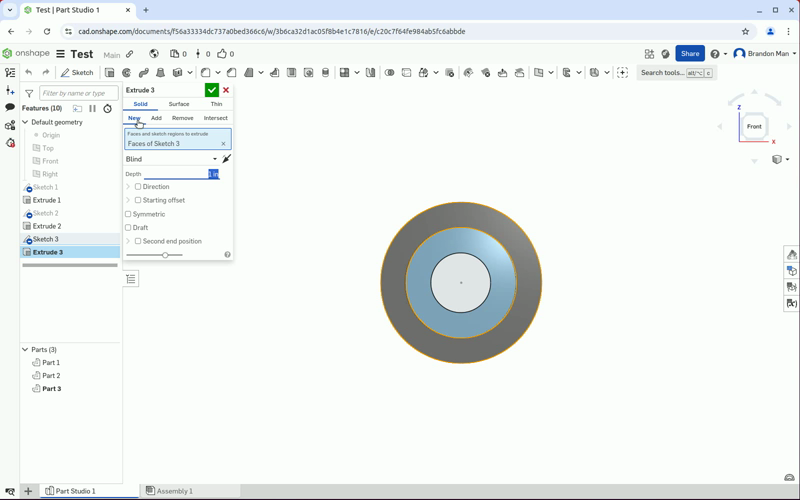
text(-5.055)
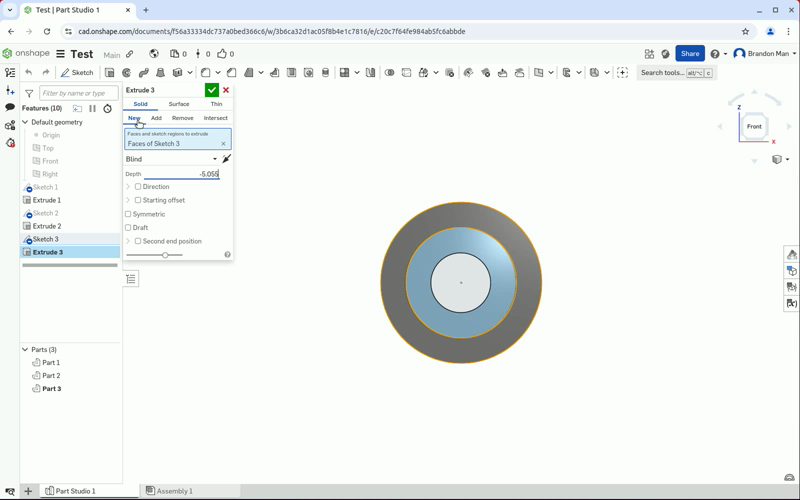
key(enter)
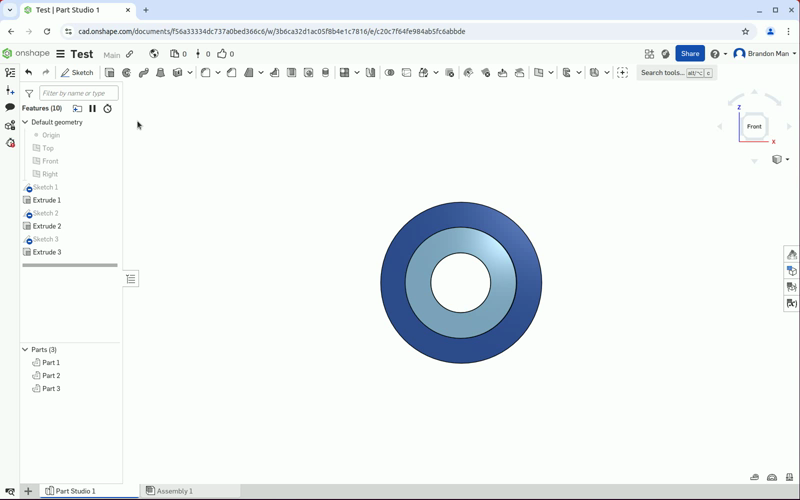
key(shift+h)
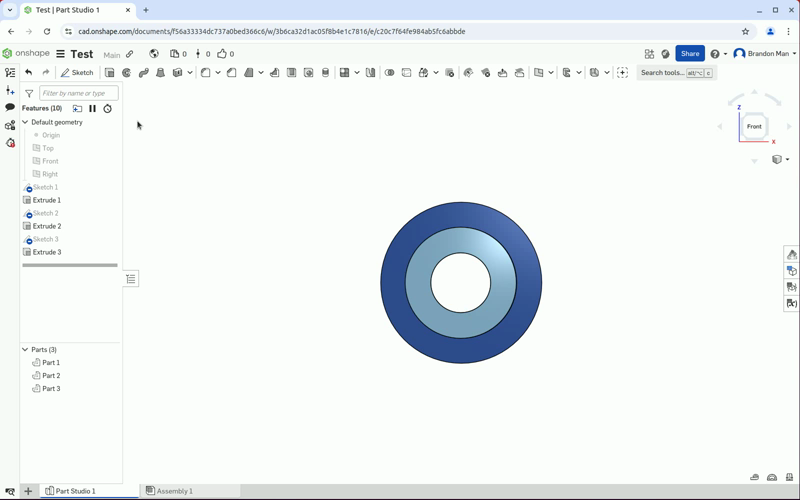
key(shift+h)
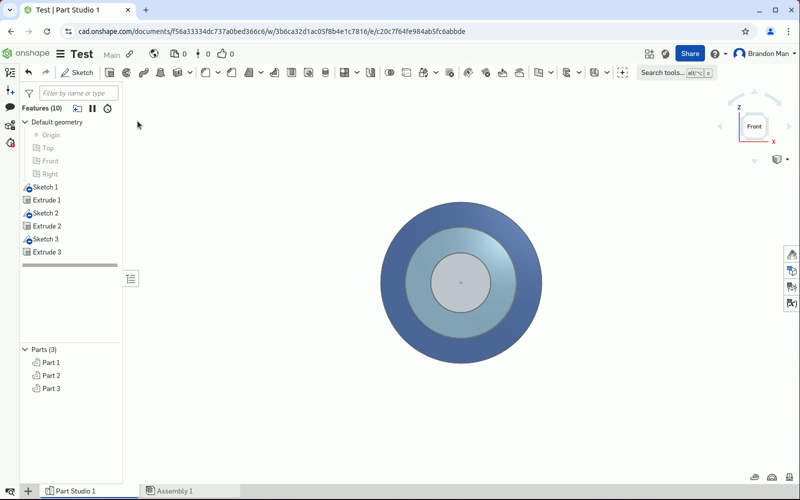
key(shift+7)
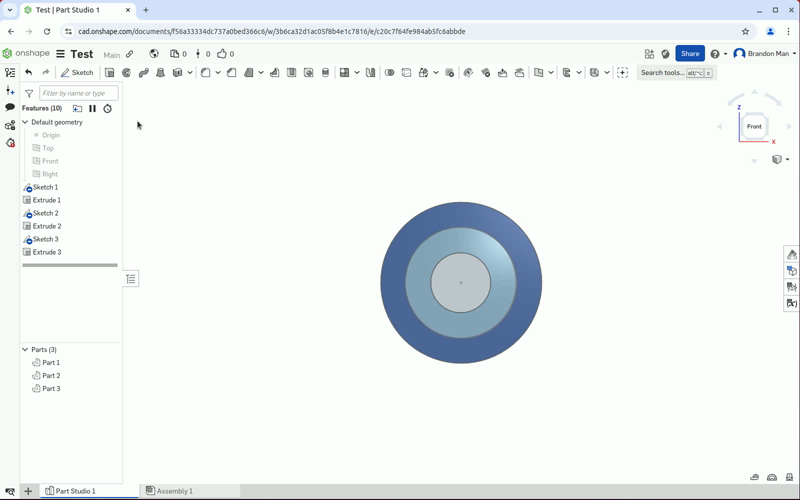
key(left, 2)
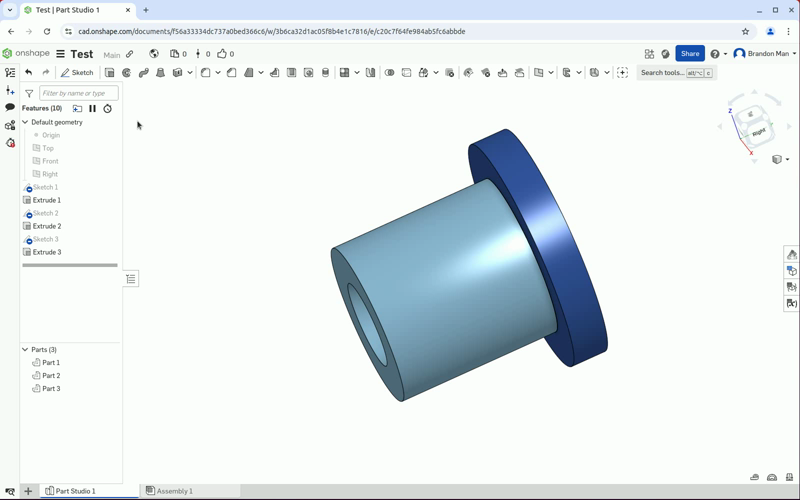
key(down, 2)
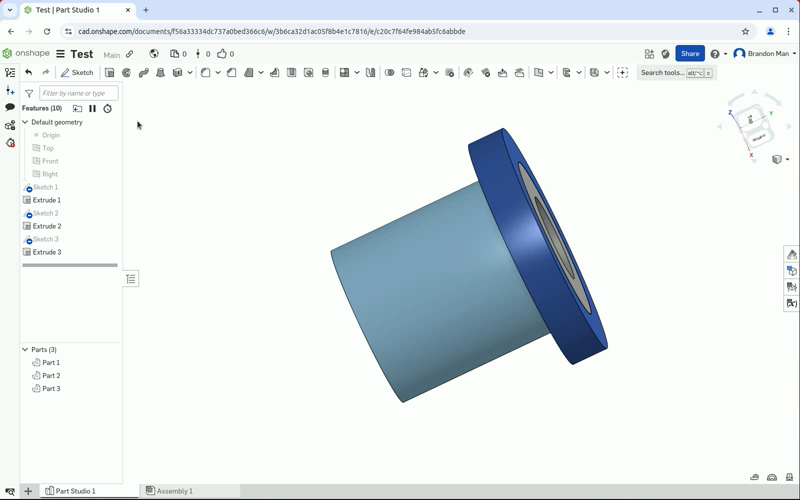
key(up, 2)
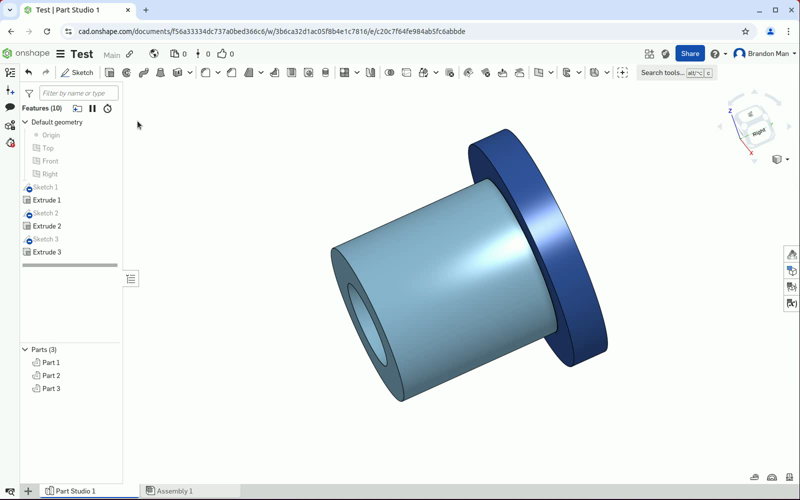
key(right, 2)
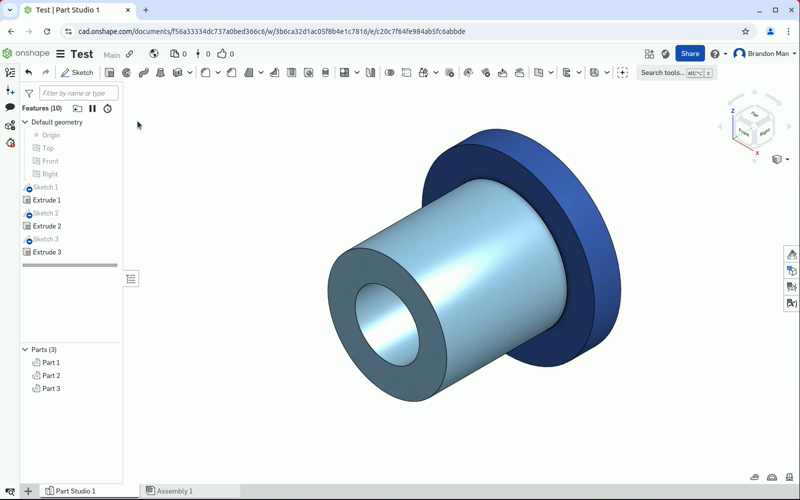
mouse_move(73, 189)
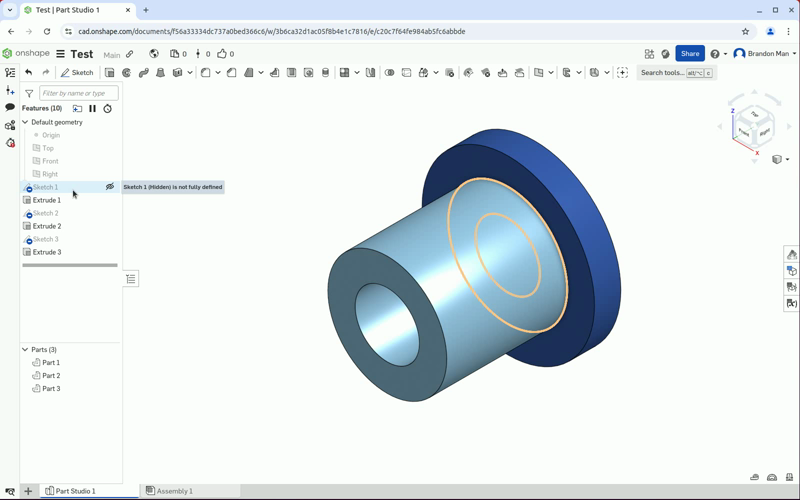
click(73, 189)